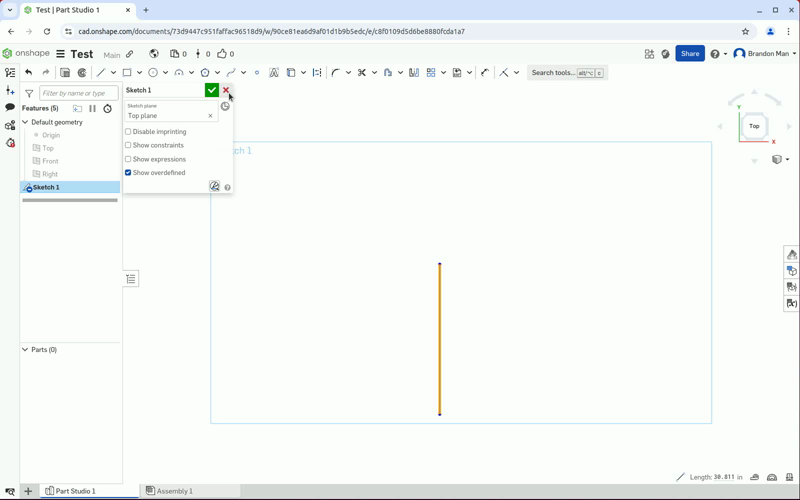
key(shift+h)
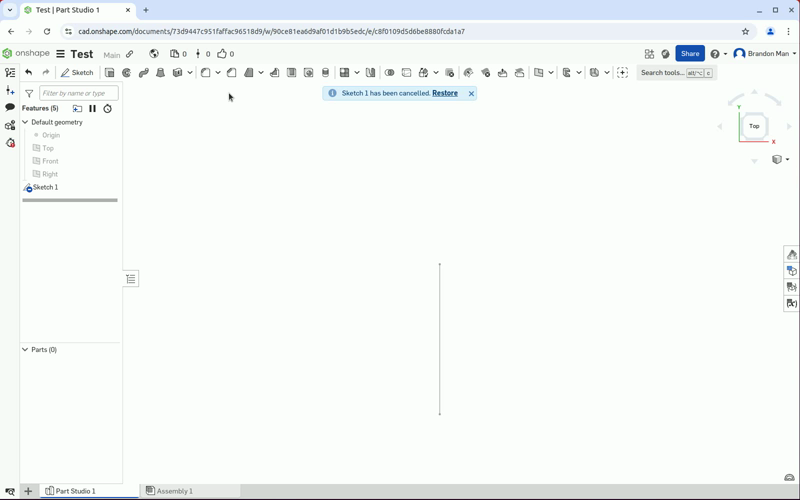
mouse_move(73, 352)
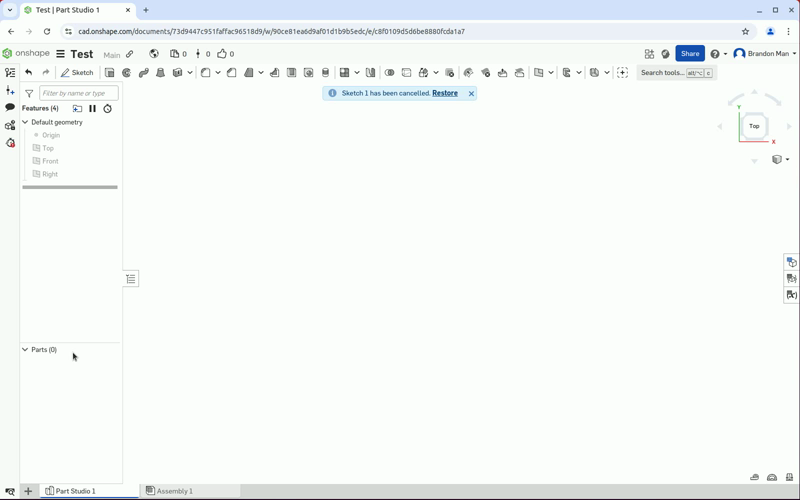
key(y)
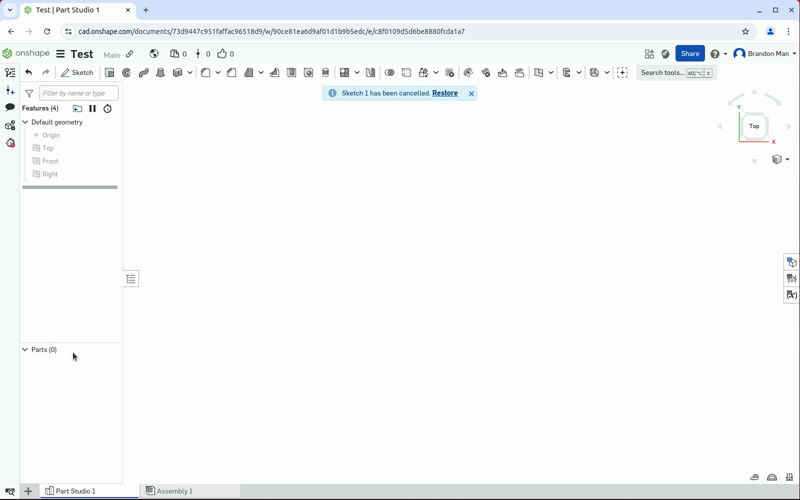
key(shift+p)
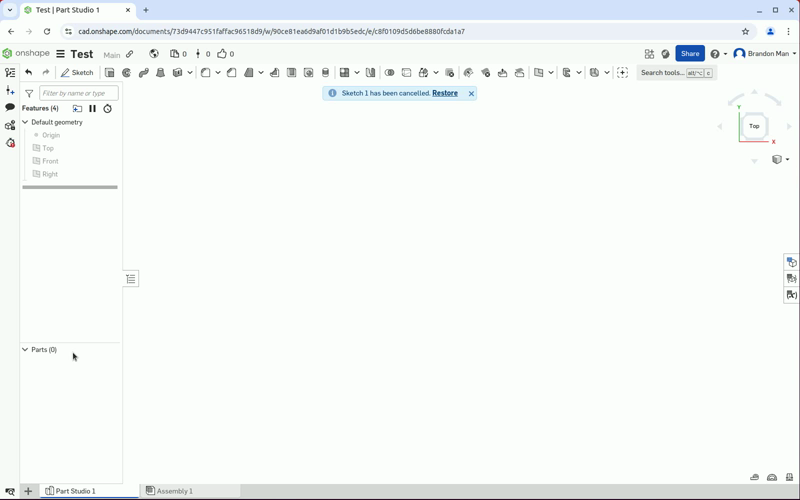
key(space)
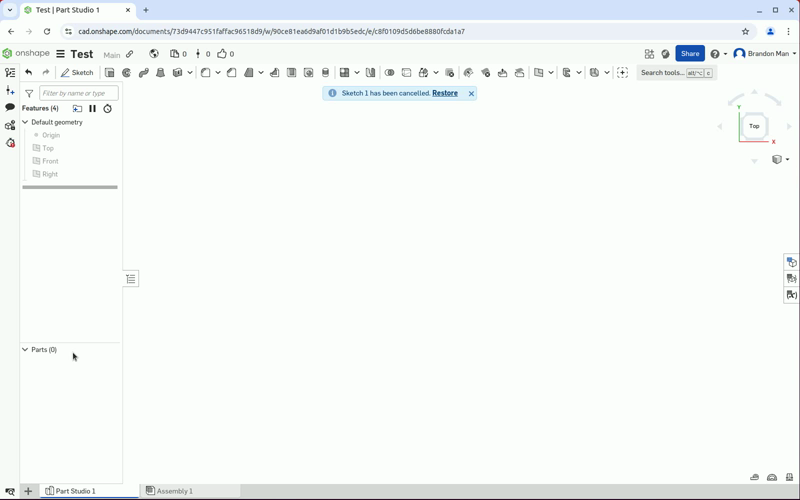
key_down(shift)
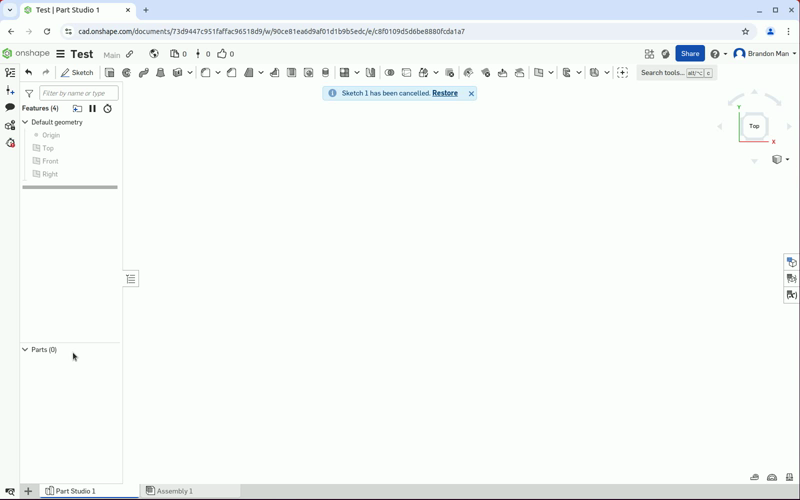
key(up)
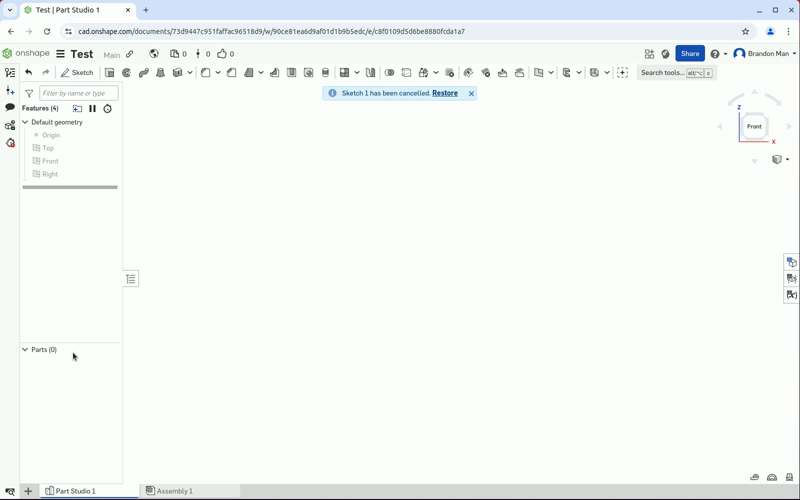
key_up(shift)
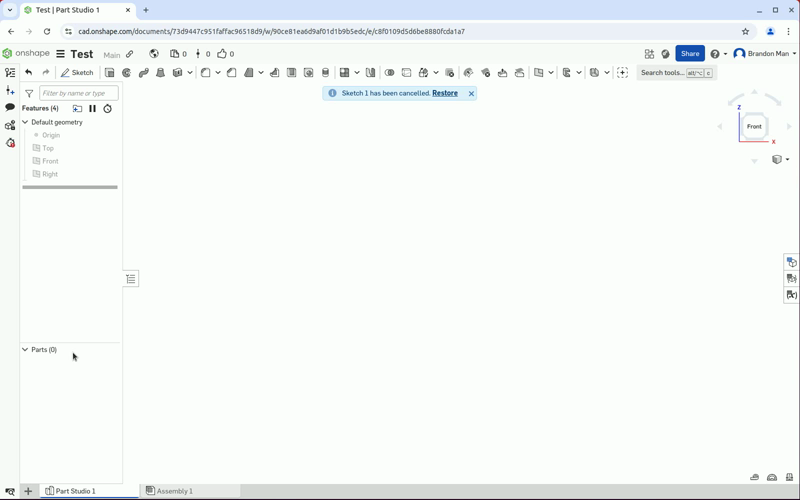
key(space)
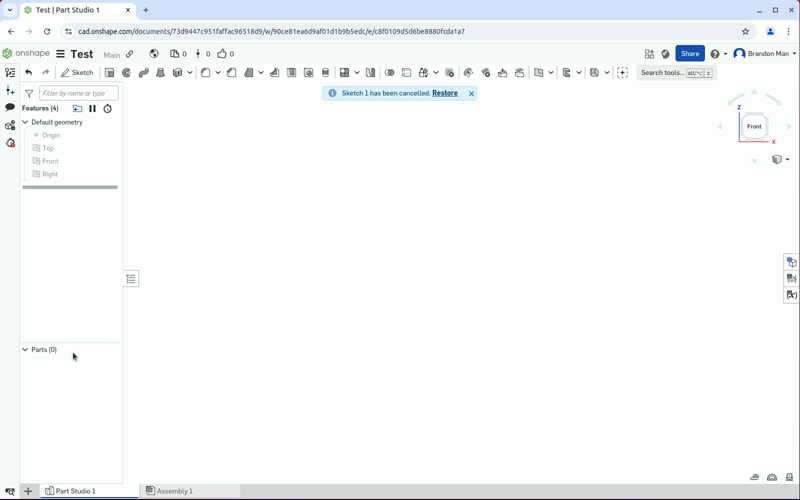
key_down(shift)
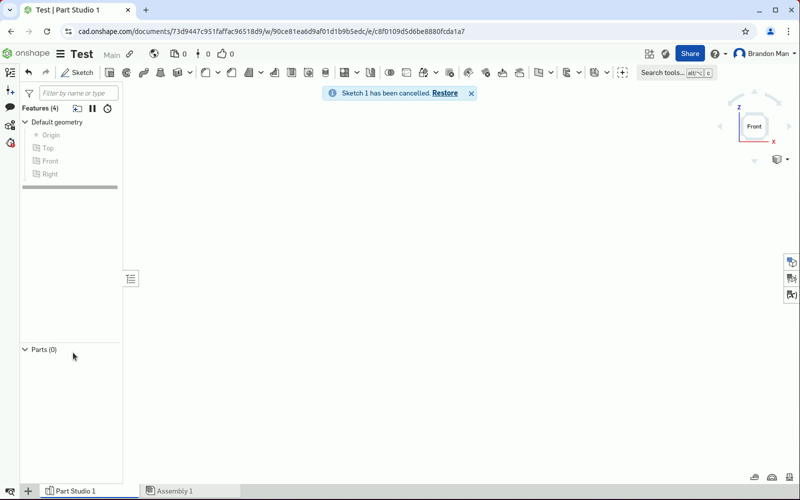
key(left)
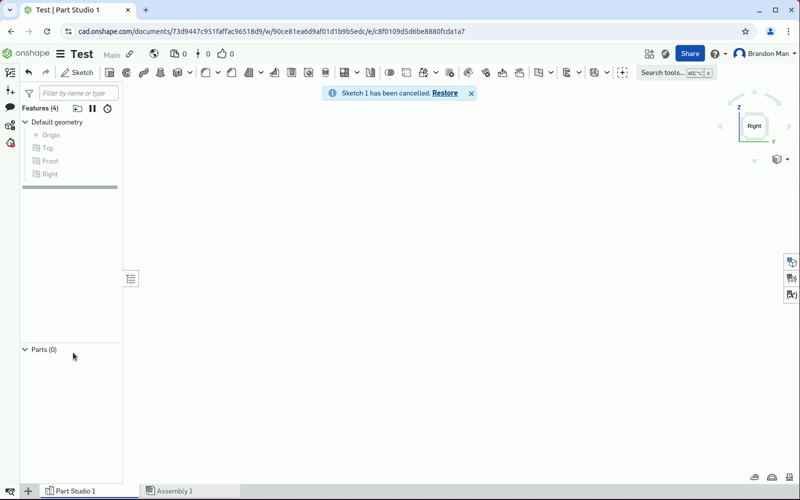
key_up(shift)
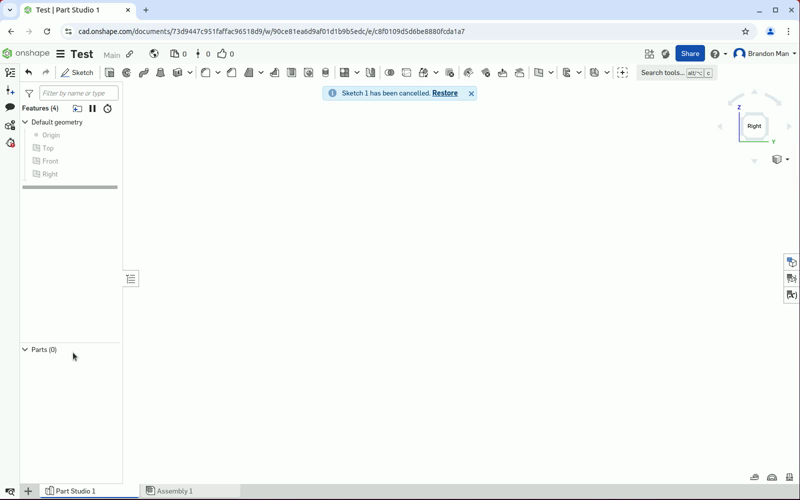
mouse_move(73, 352)
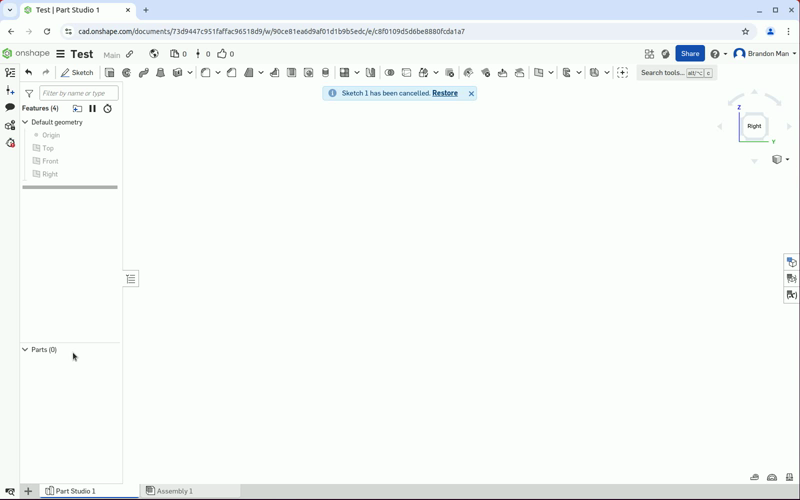
key(shift+y)
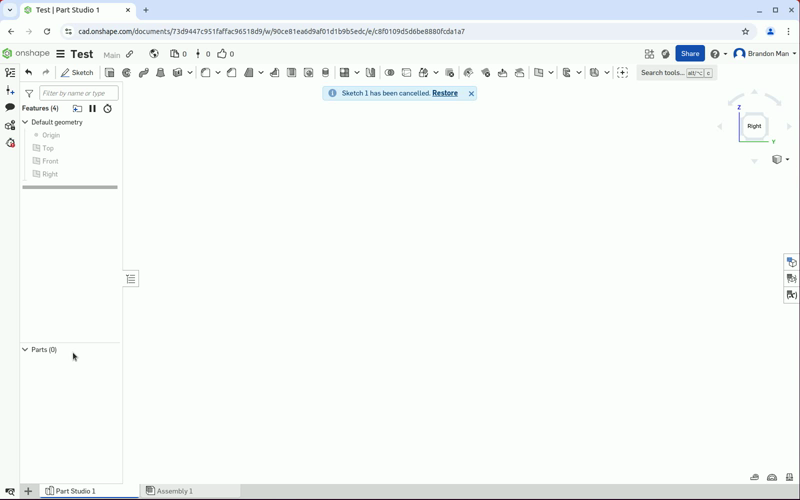
key(shift+s)
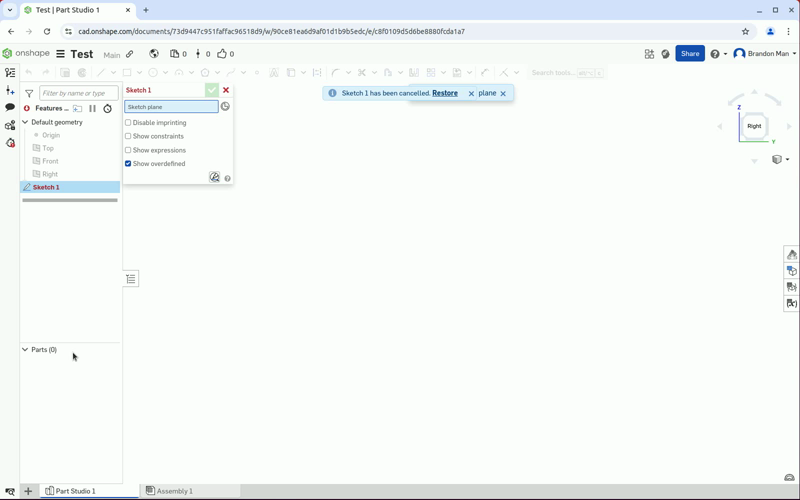
mouse_move(73, 176)
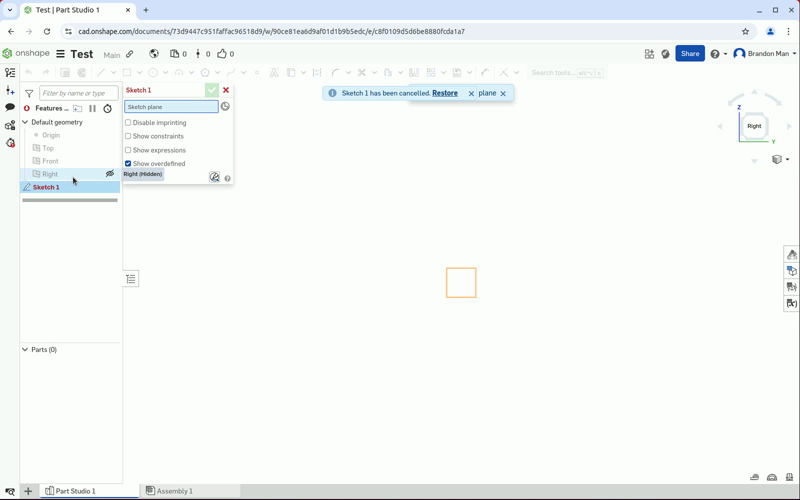
click(73, 176)
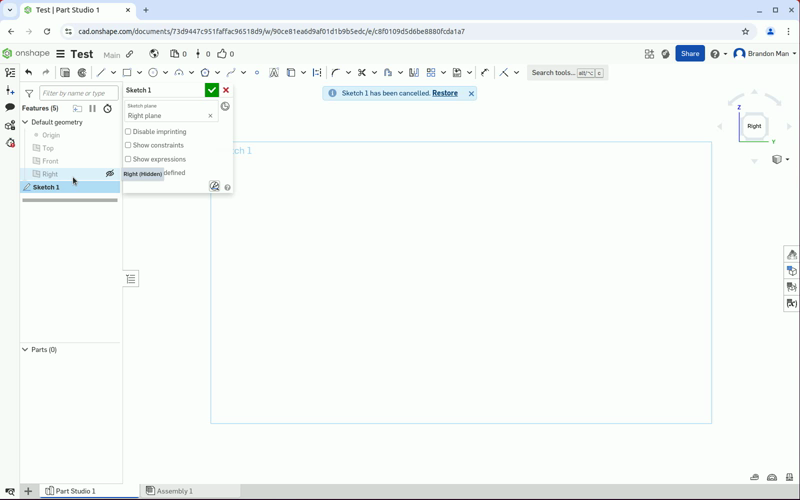
mouse_move(73, 352)
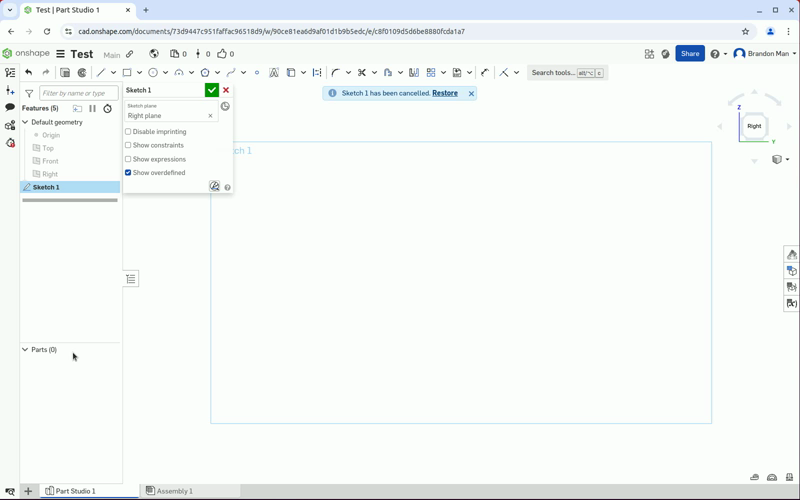
key(y)
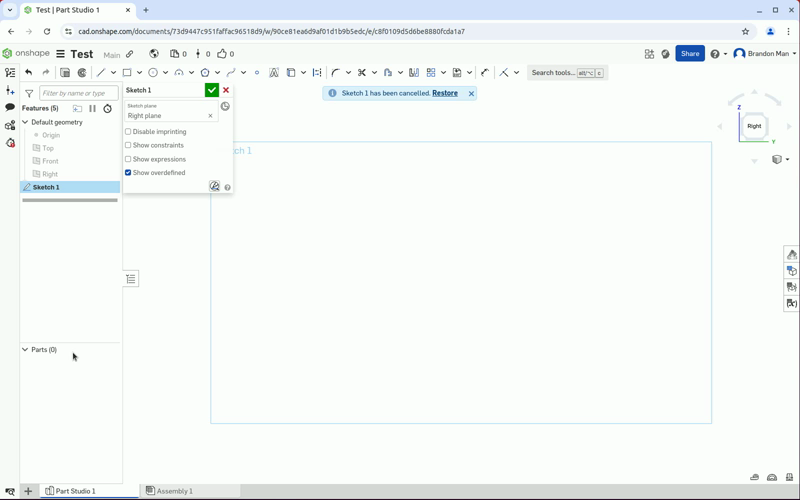
key(l)
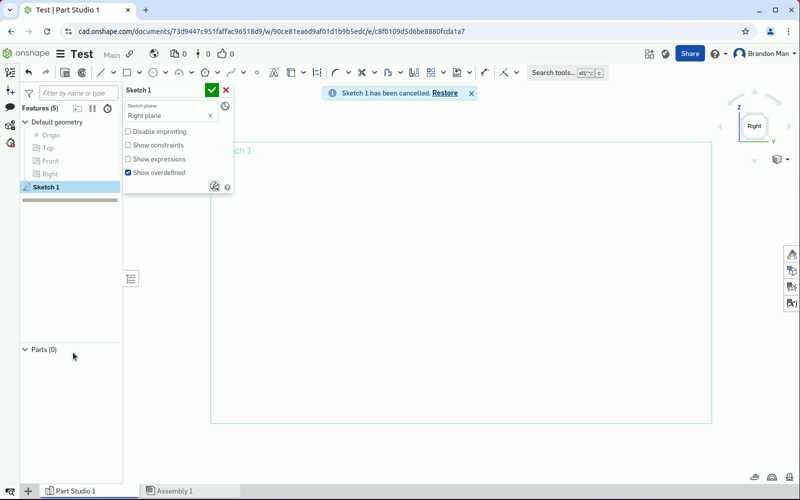
key_down(shift)
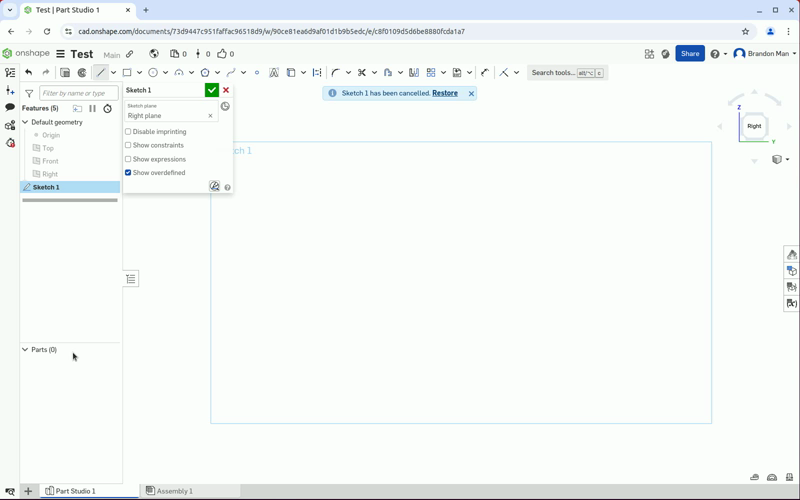
mouse_move(460, 282)
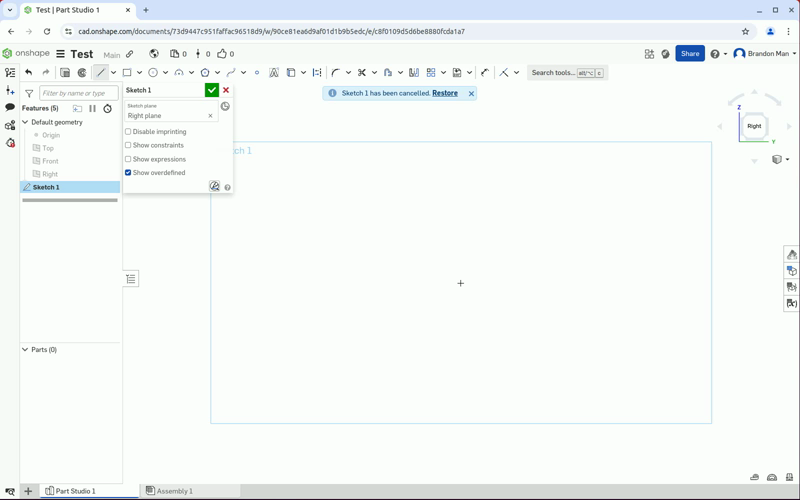
click(460, 282)
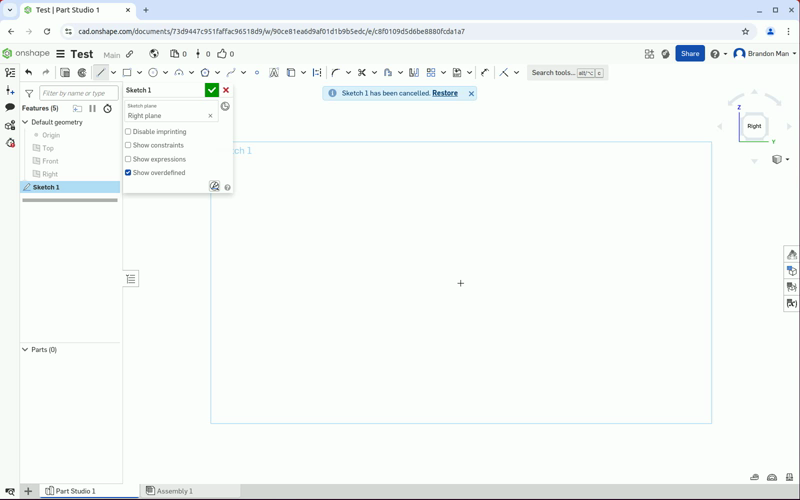
key_up(shift)
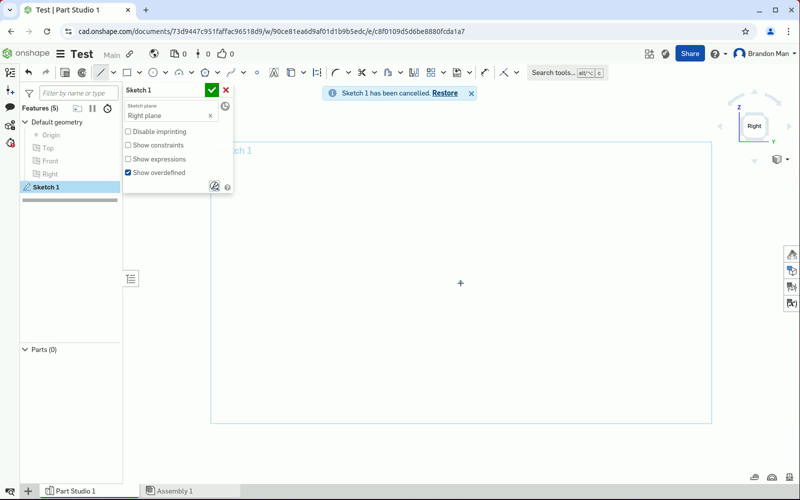
key_down(shift)
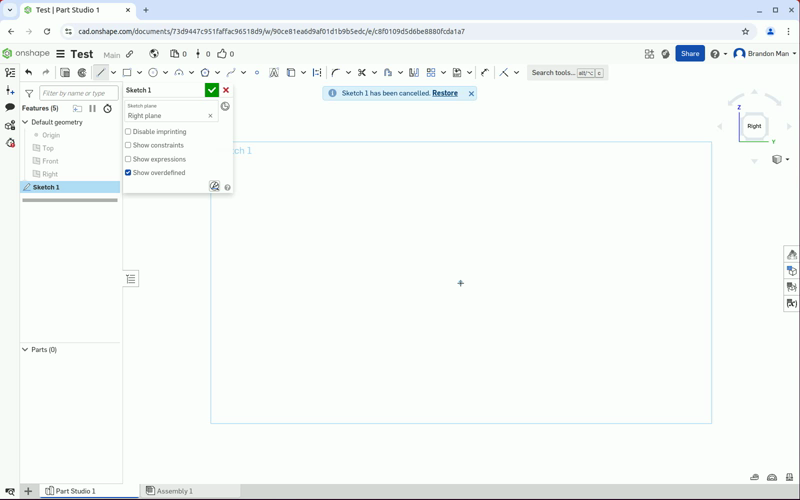
mouse_move(573, 282)
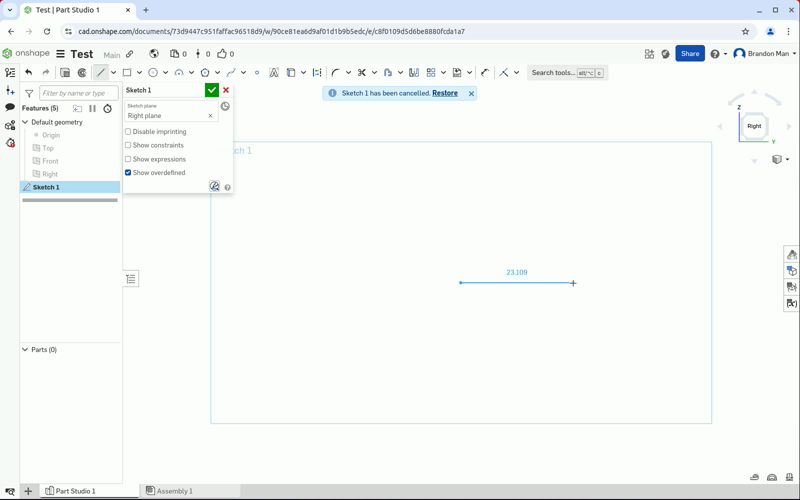
click(573, 282)
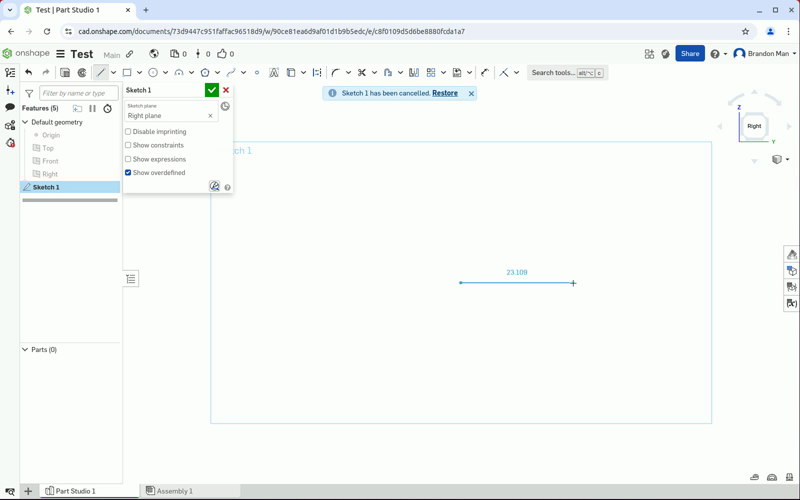
key_up(shift)
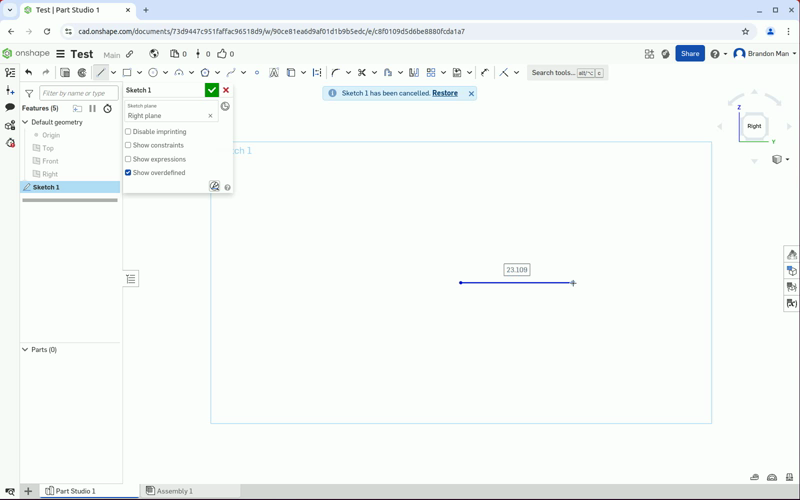
key_down(shift)
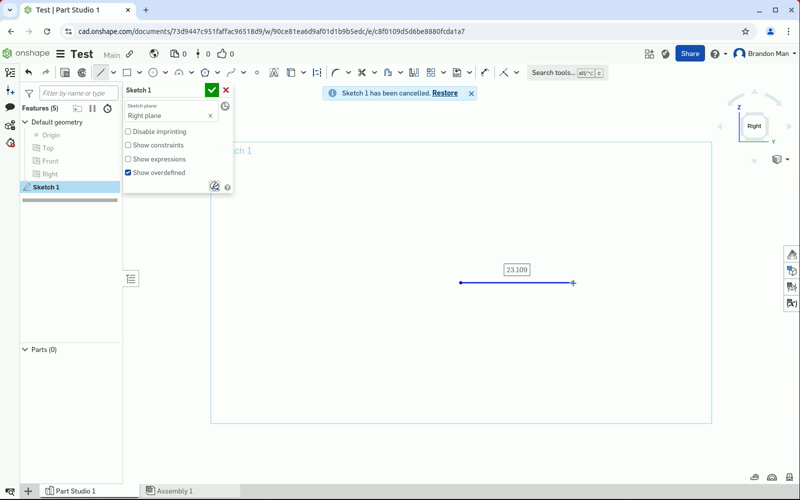
mouse_move(573, 198)
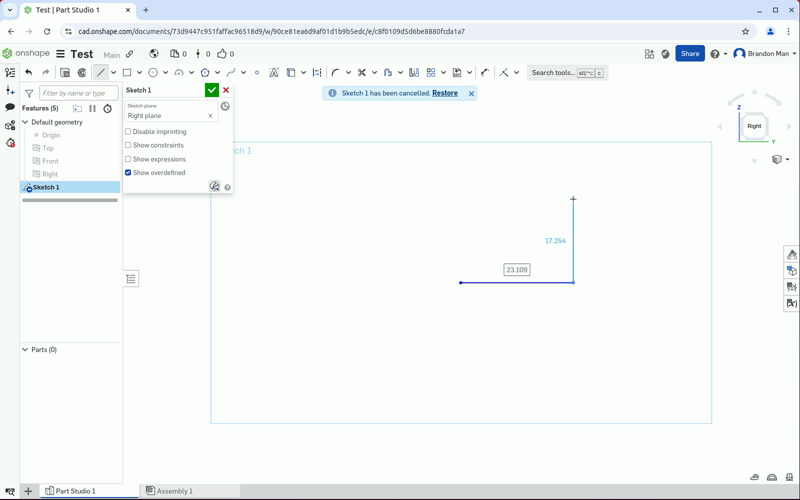
click(573, 198)
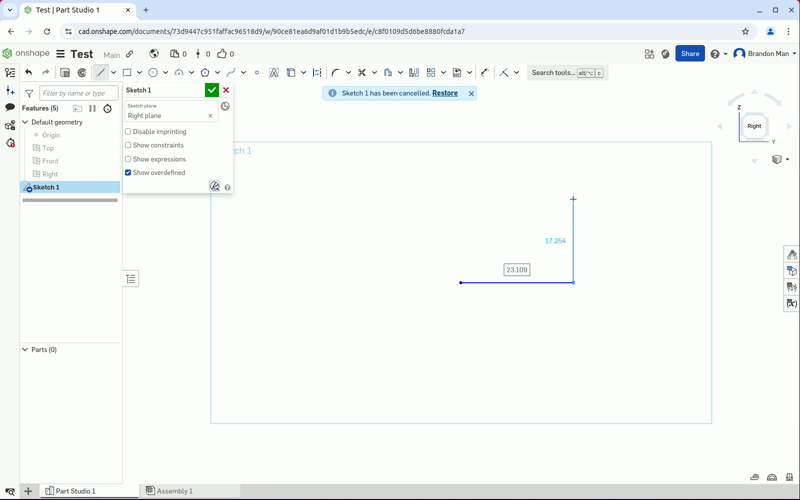
key_up(shift)
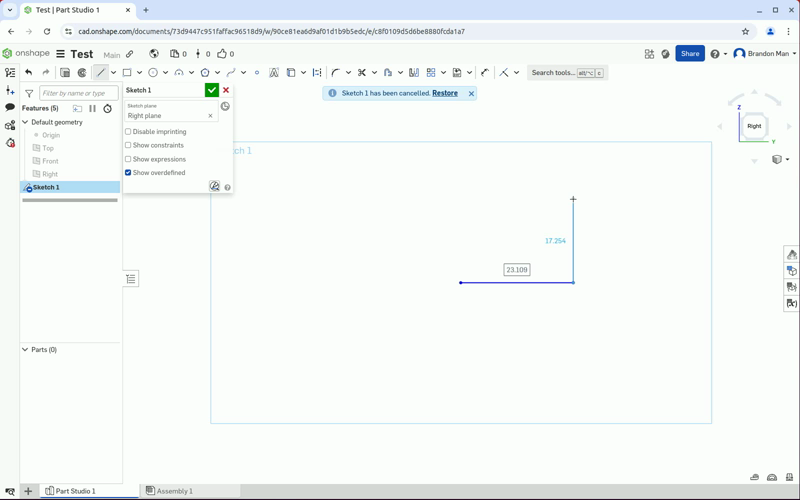
key_down(shift)
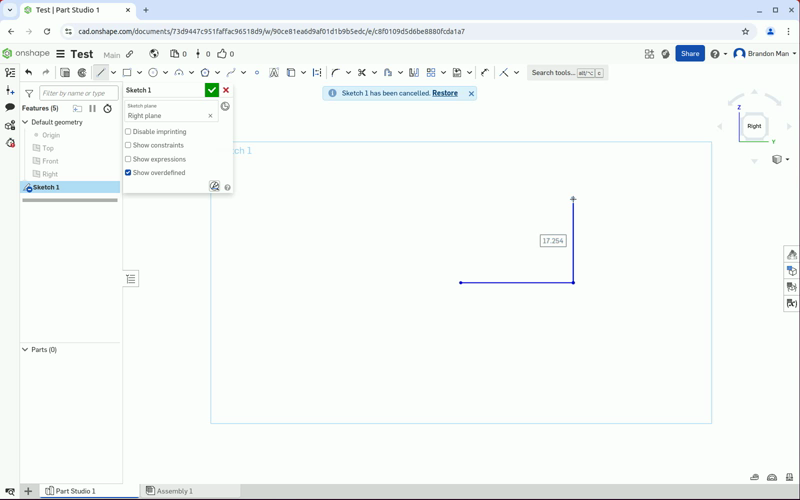
mouse_move(460, 254)
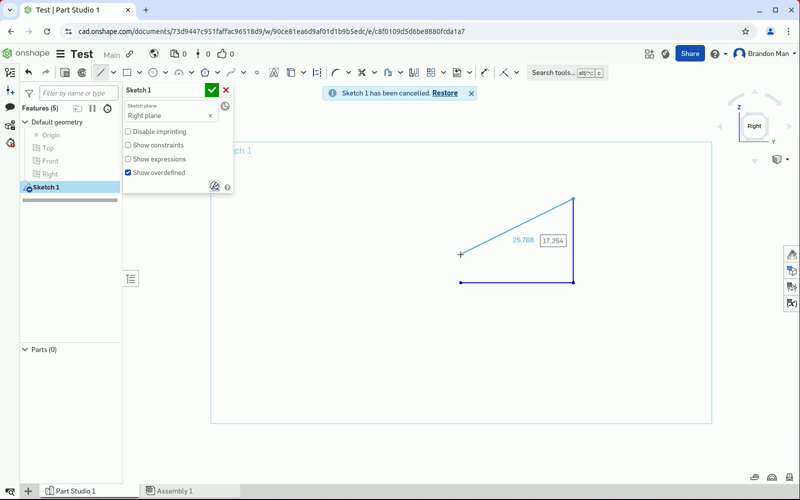
click(460, 254)
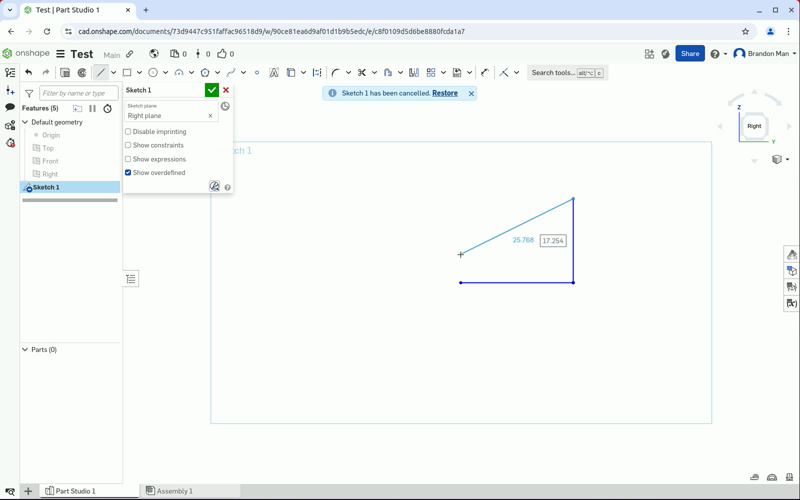
key_up(shift)
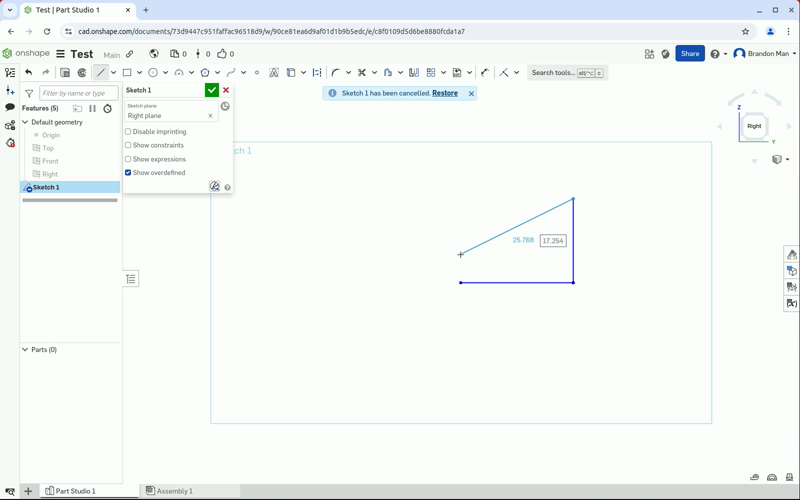
mouse_move(490, 254)
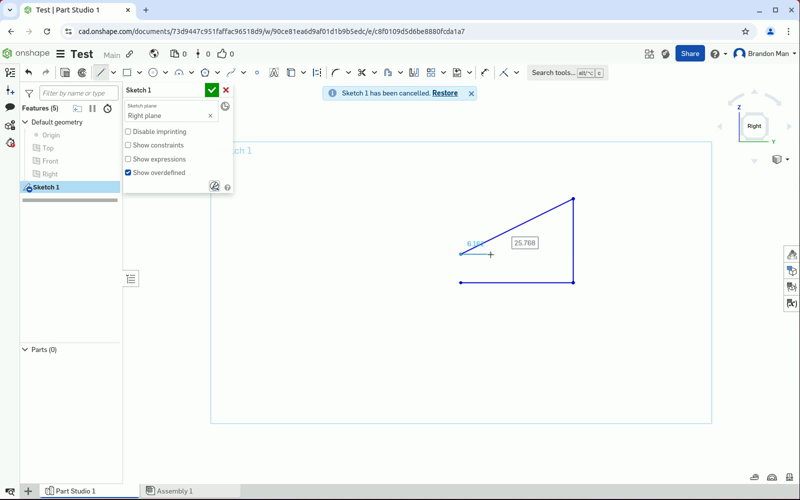
key_down(shift)
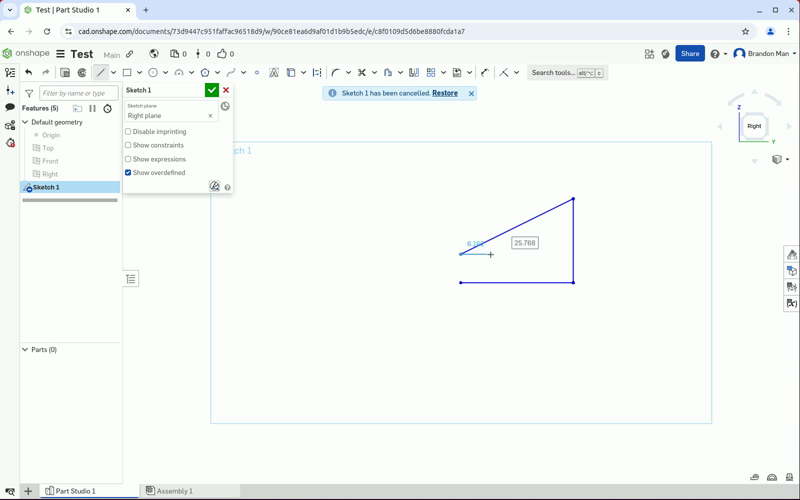
mouse_move(460, 282)
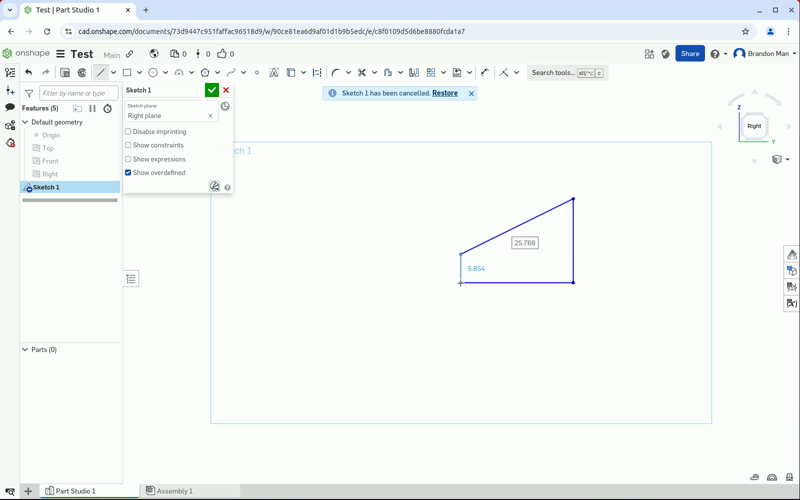
key_up(shift)
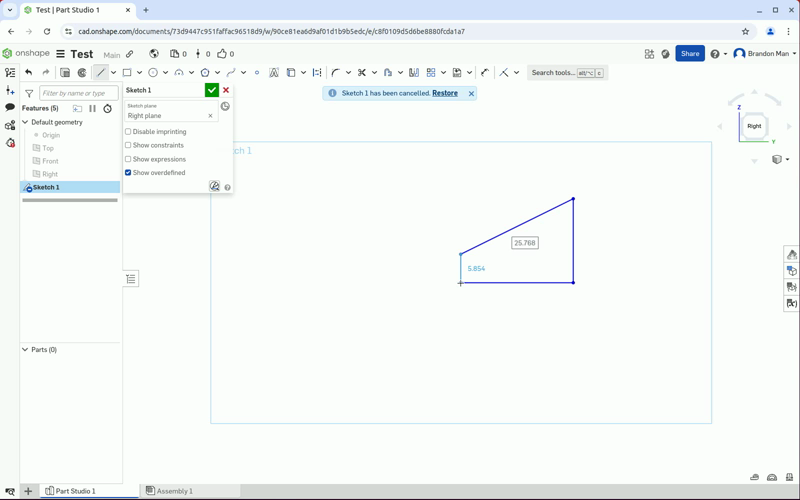
click(460, 282)
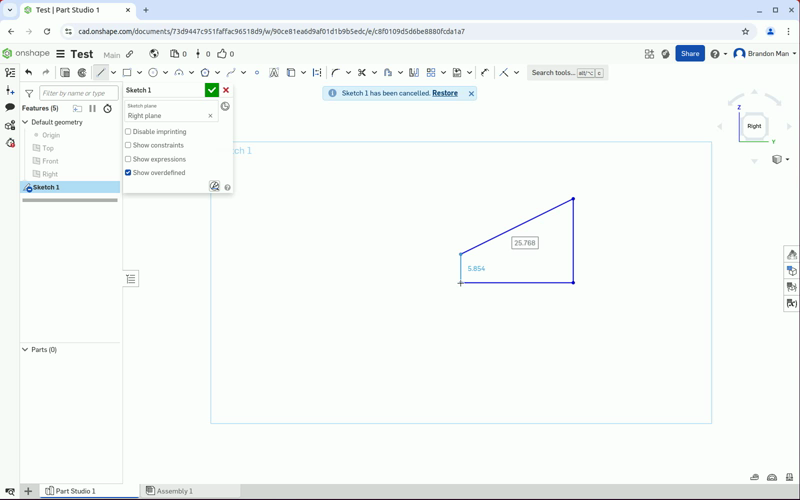
key(esc)
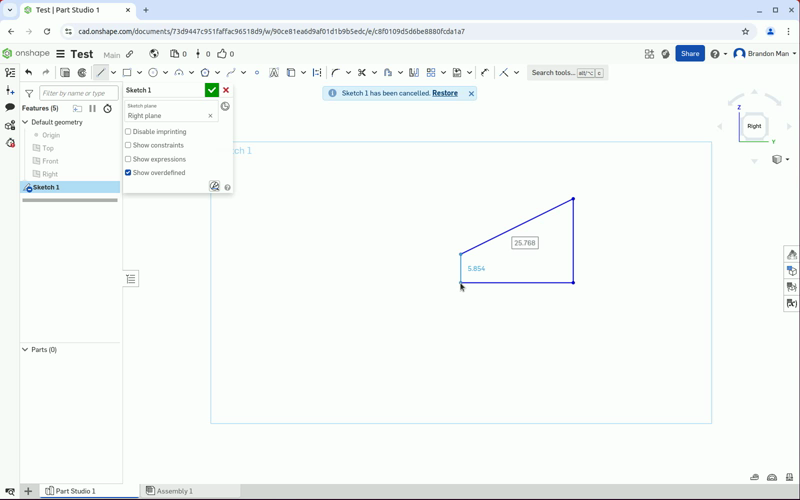
mouse_move(560, 256)
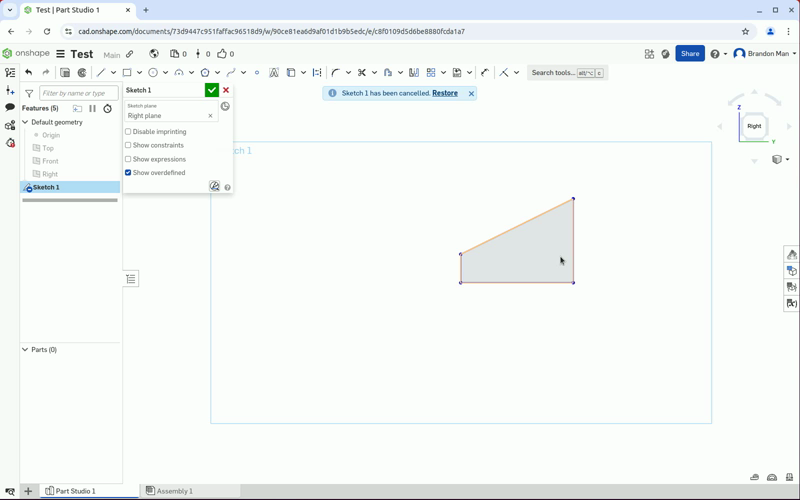
click(560, 256)
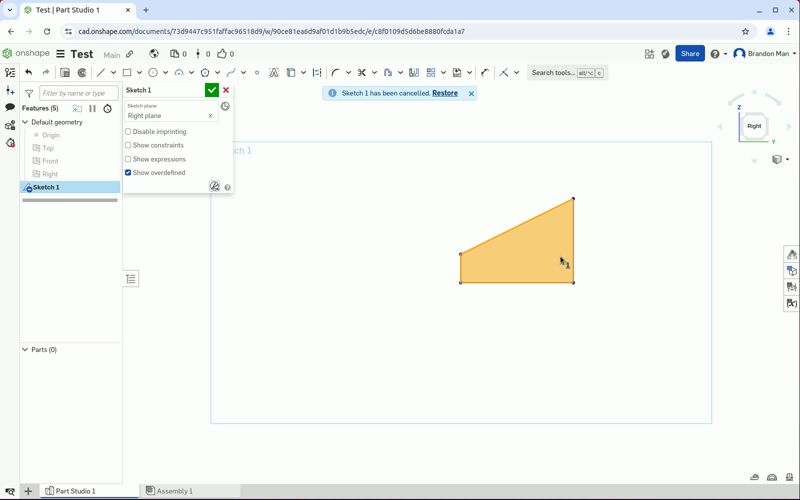
mouse_move(73, 352)
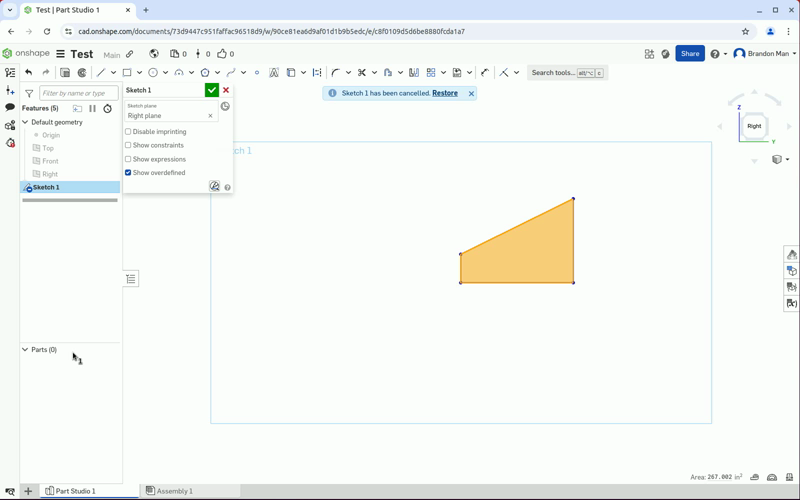
key(shift+y)
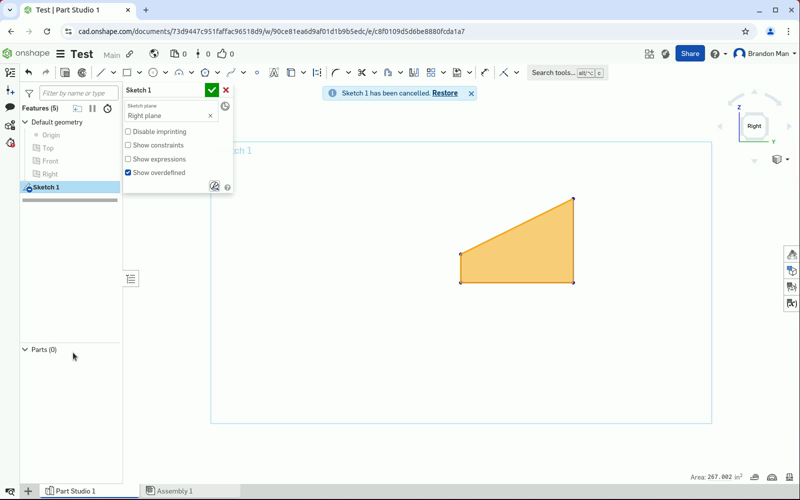
key(shift+e)
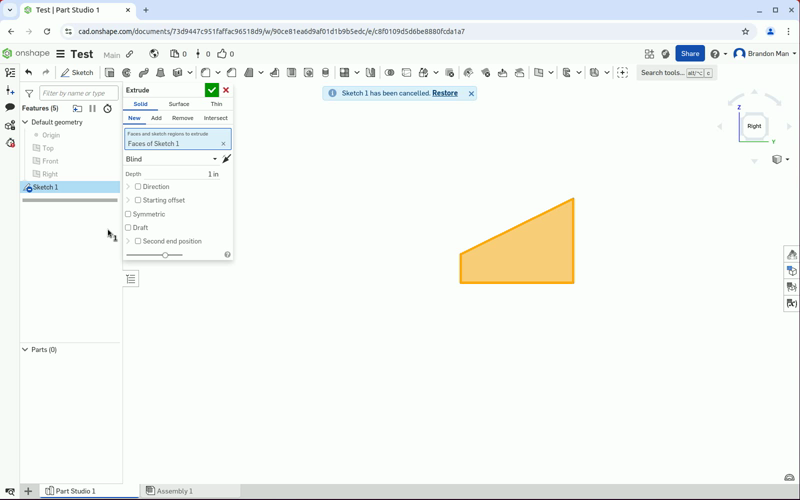
mouse_move(143, 106)
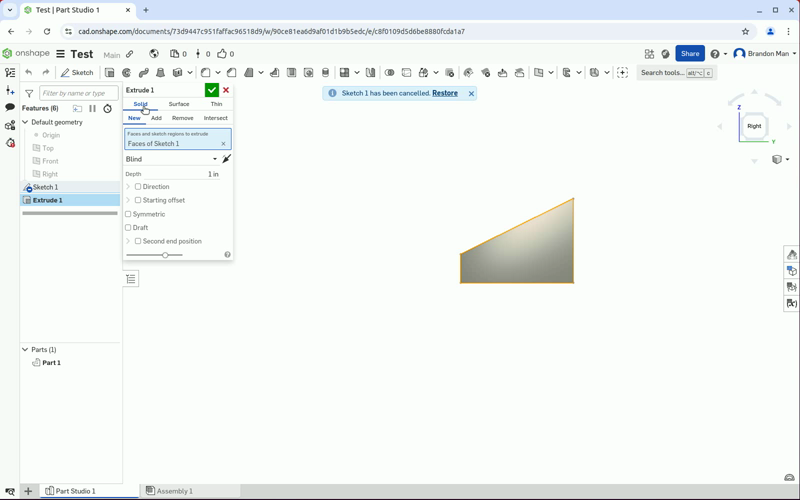
click(143, 106)
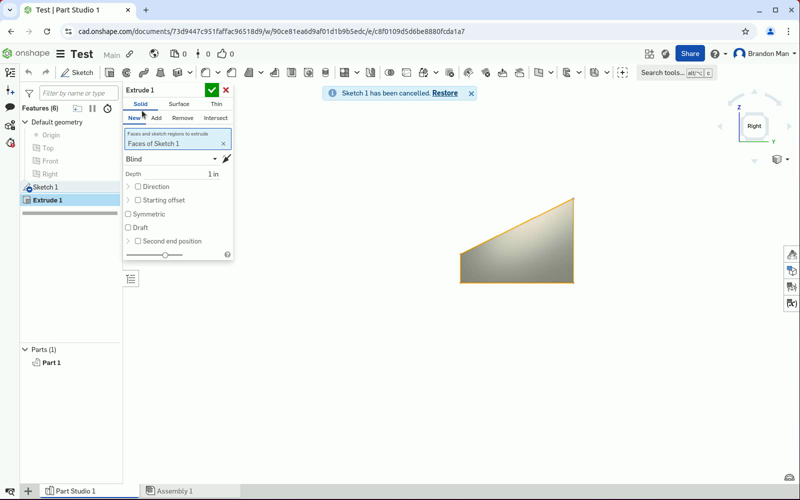
mouse_move(137, 120)
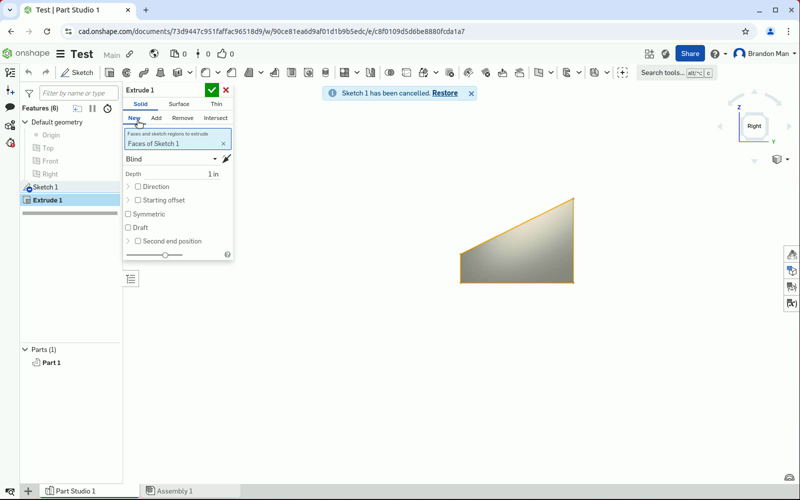
click(137, 120)
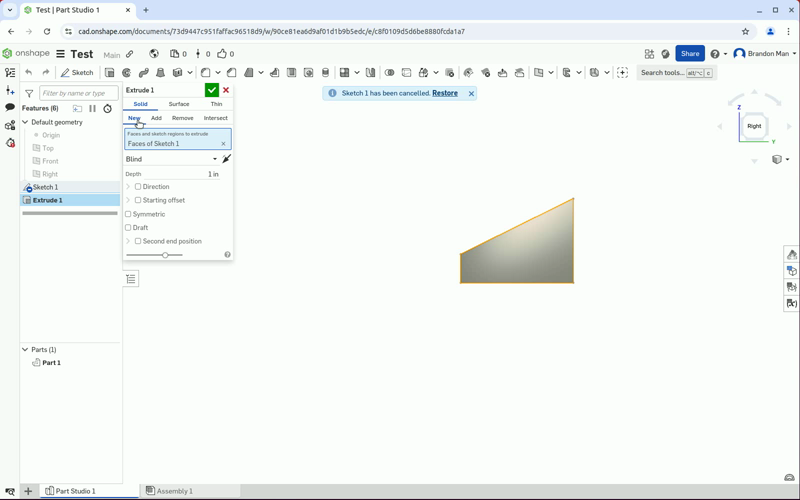
key(tab, 4)
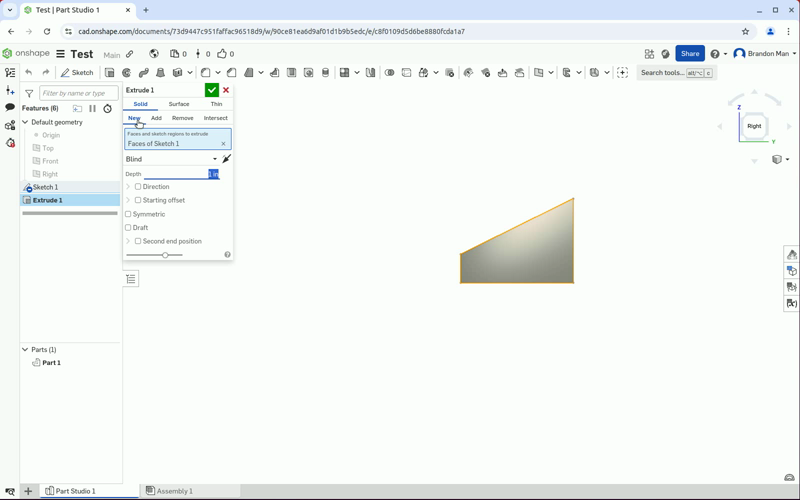
text(34.662)
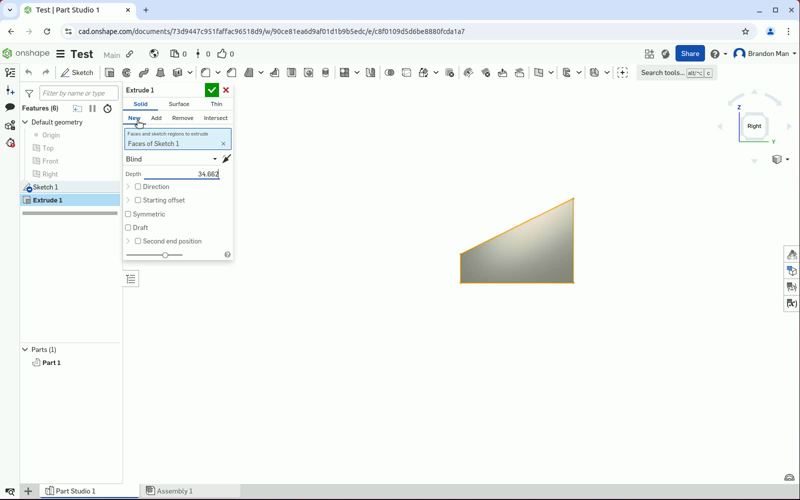
key(tab, 3)
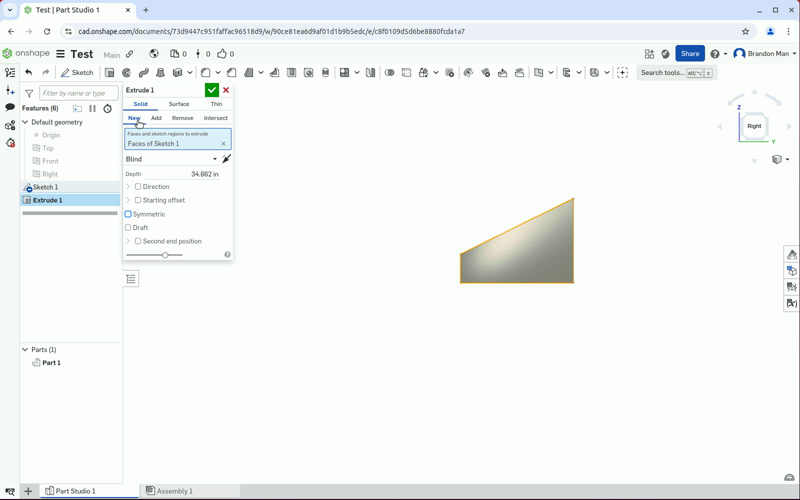
key(space)
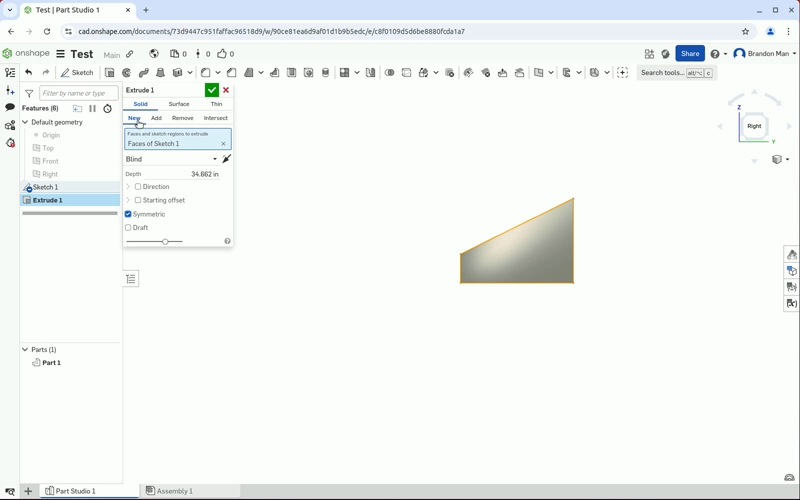
key(enter)
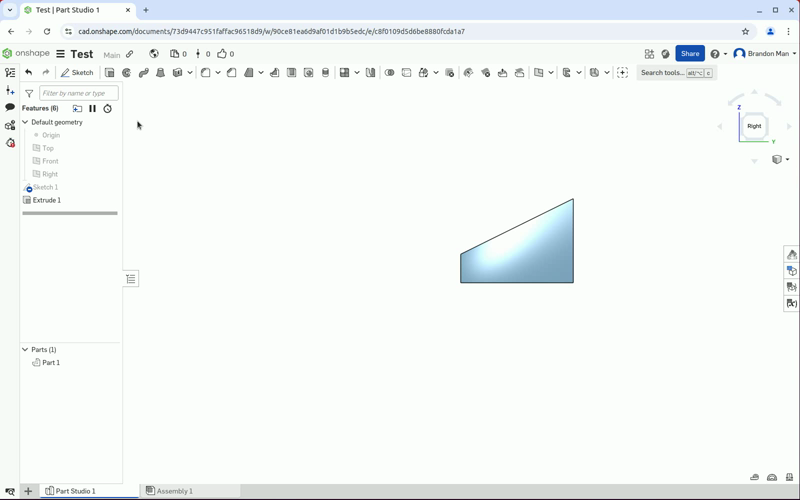
key(shift+h)
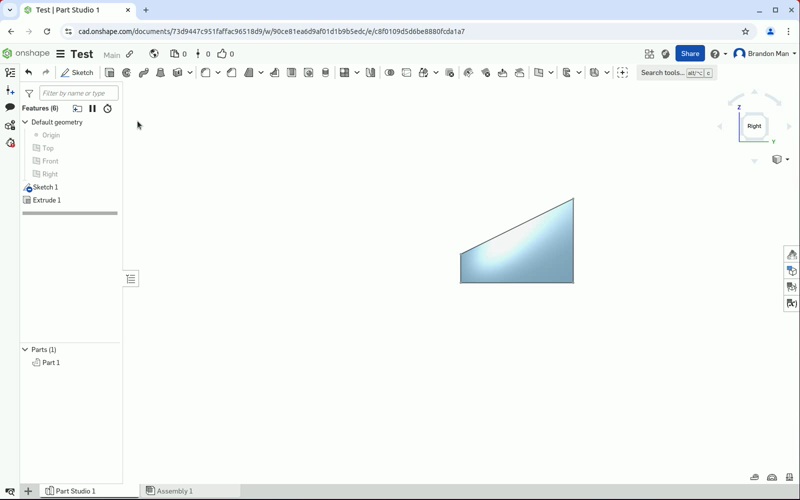
key(shift+h)
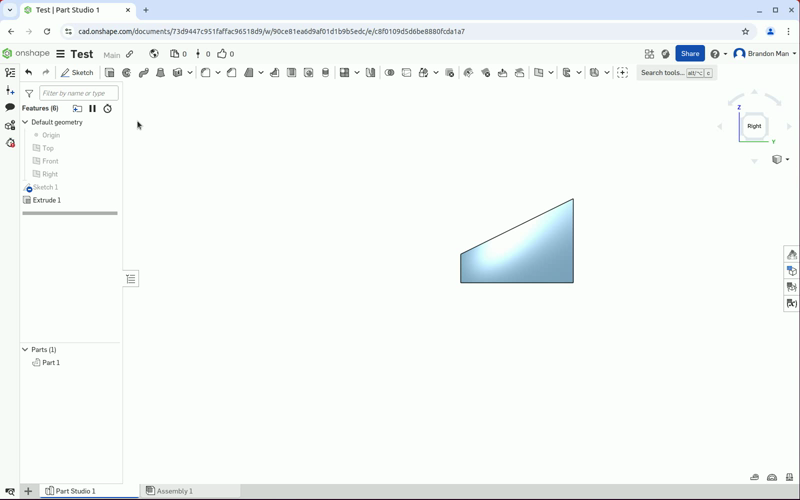
mouse_move(73, 189)
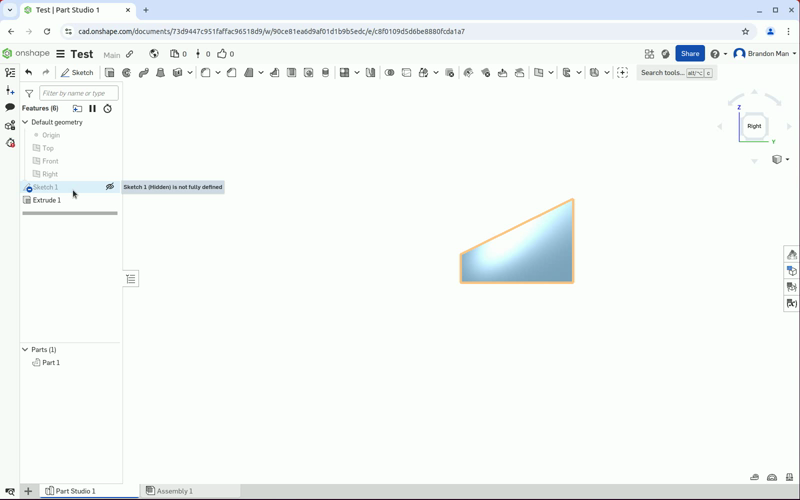
click(73, 189)
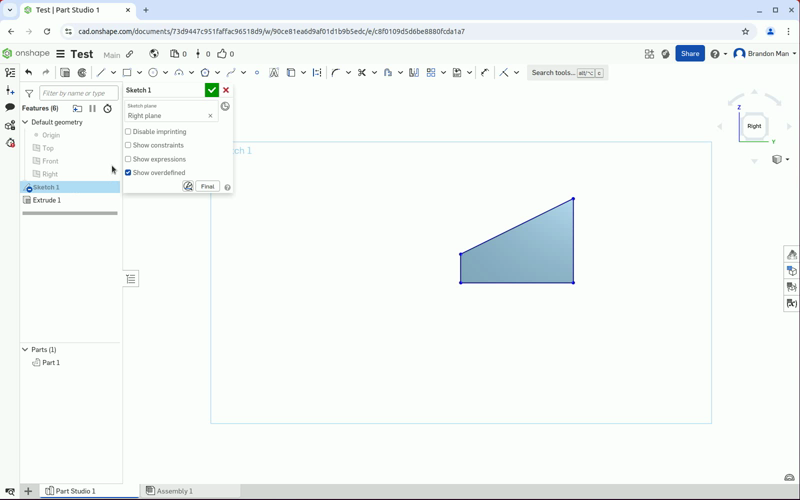
mouse_move(229, 92)
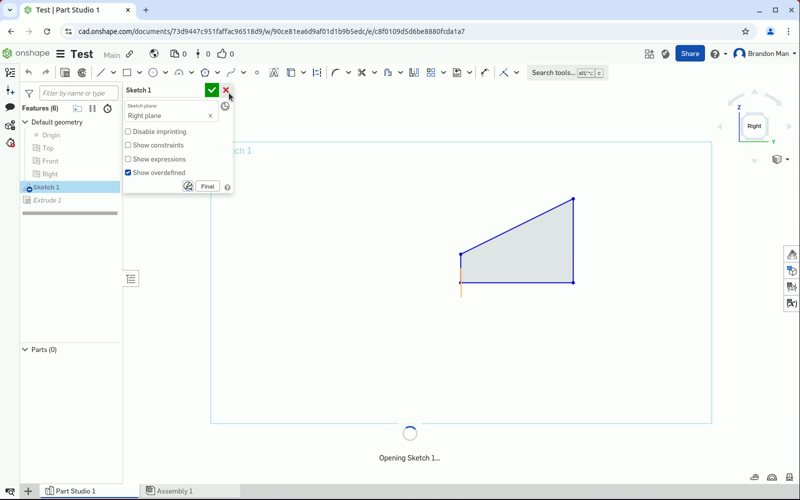
click(229, 92)
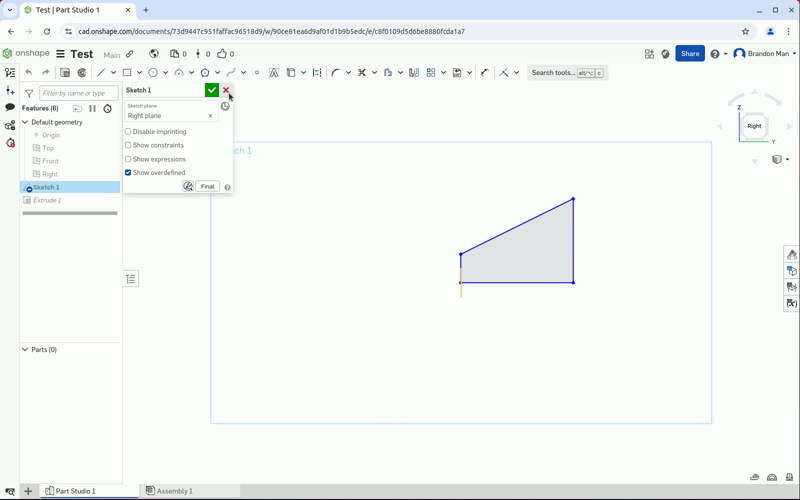
key(shift+s)
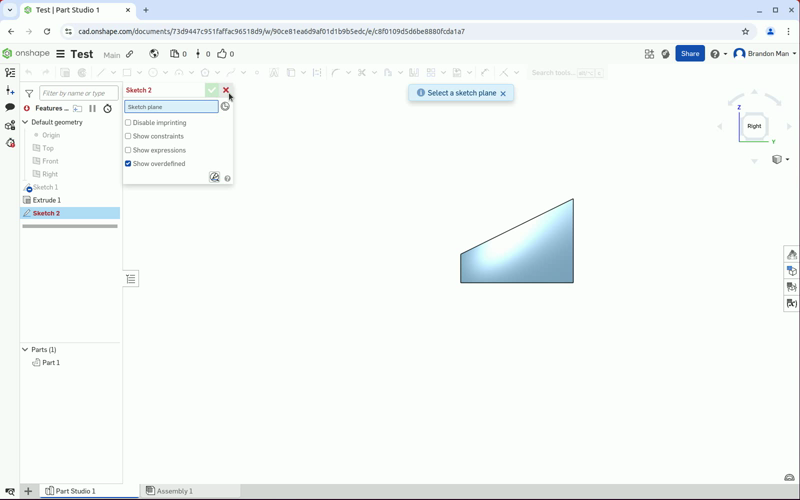
mouse_move(73, 176)
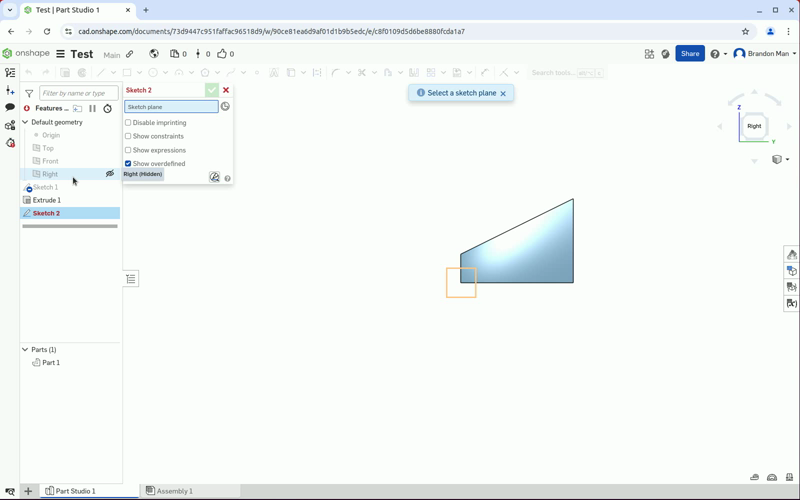
click(73, 176)
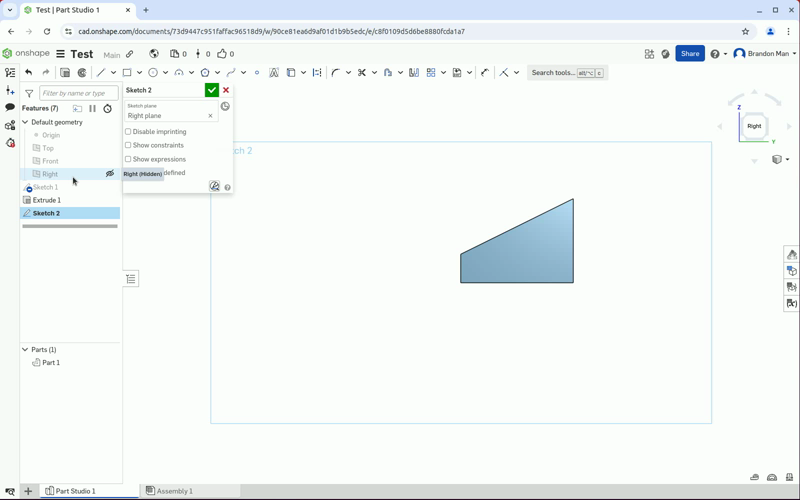
mouse_move(73, 352)
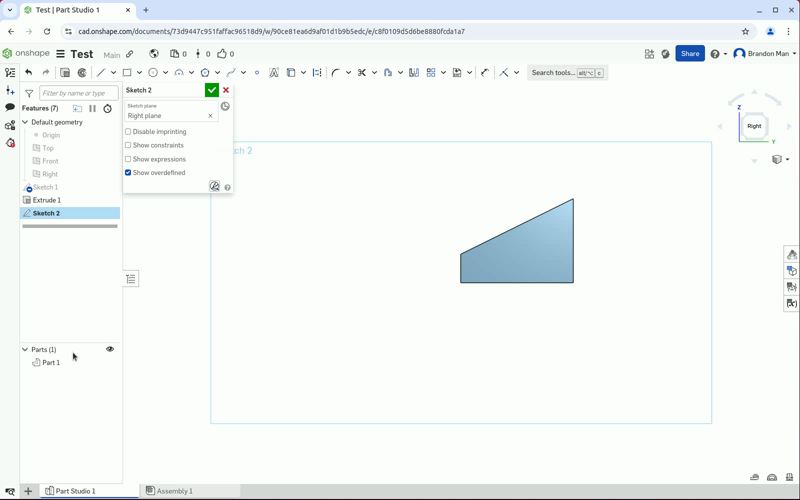
key(y)
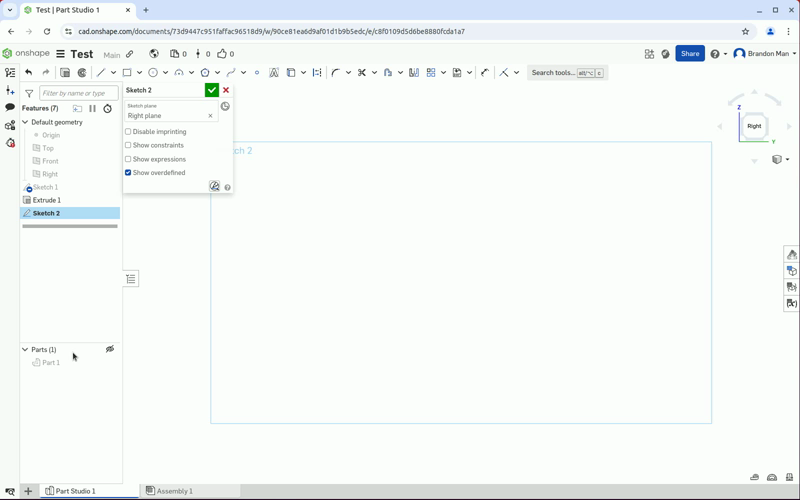
key(l)
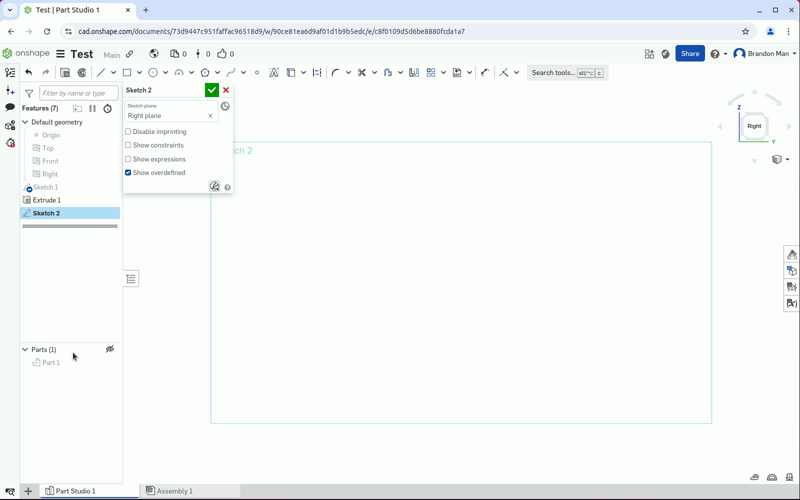
key_down(shift)
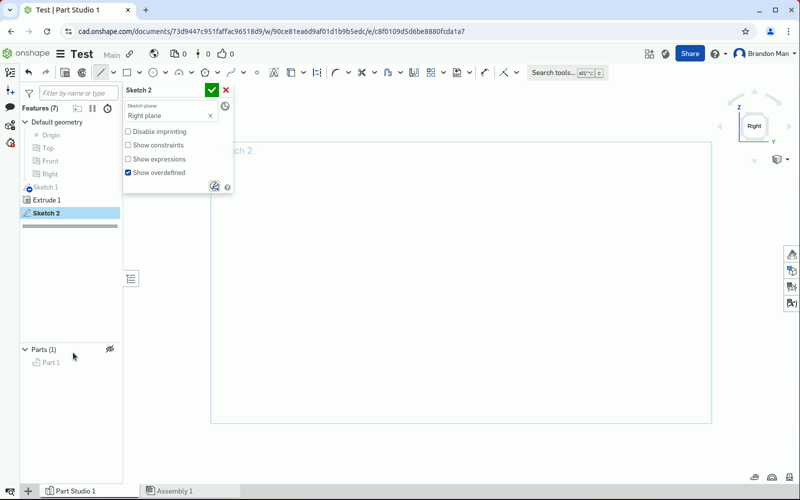
mouse_move(460, 254)
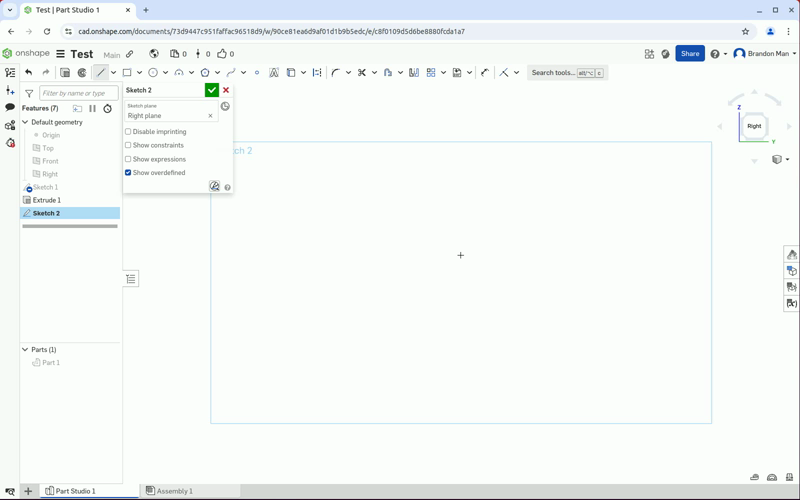
click(460, 254)
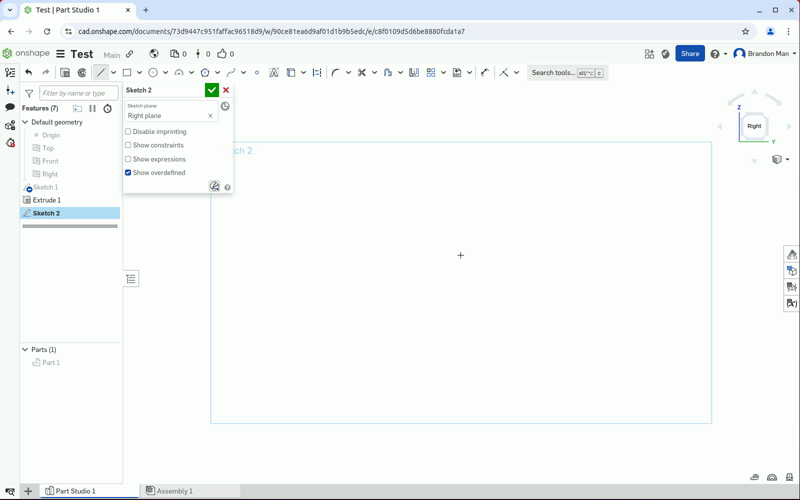
key_up(shift)
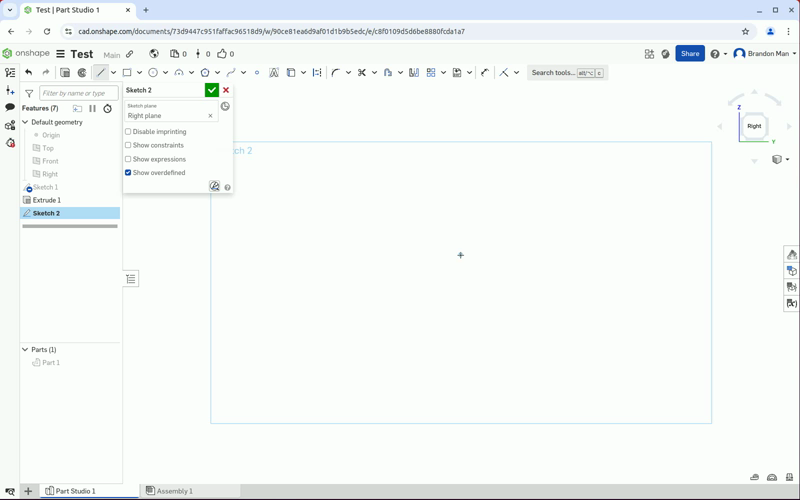
key_down(shift)
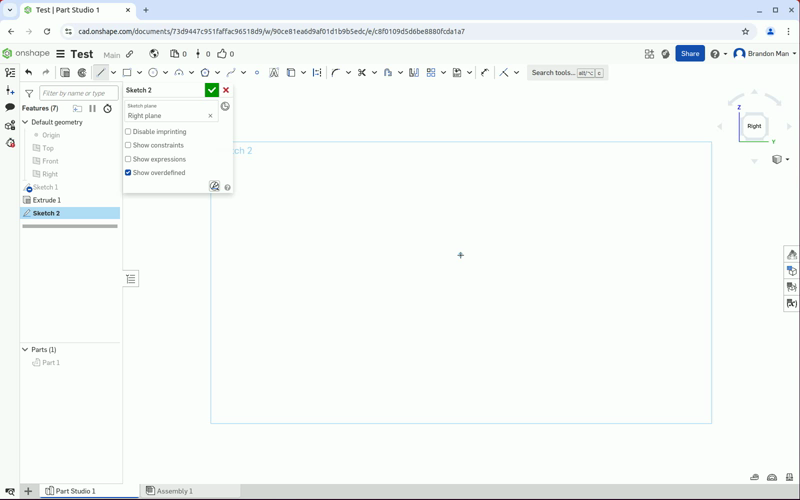
mouse_move(573, 198)
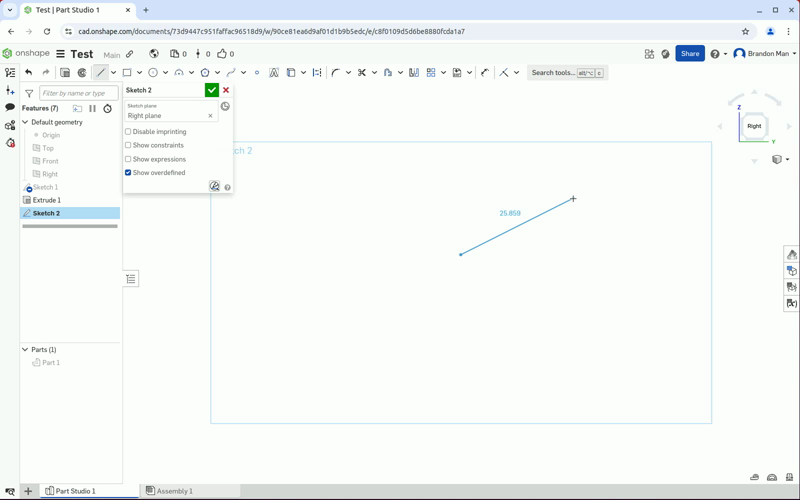
click(573, 198)
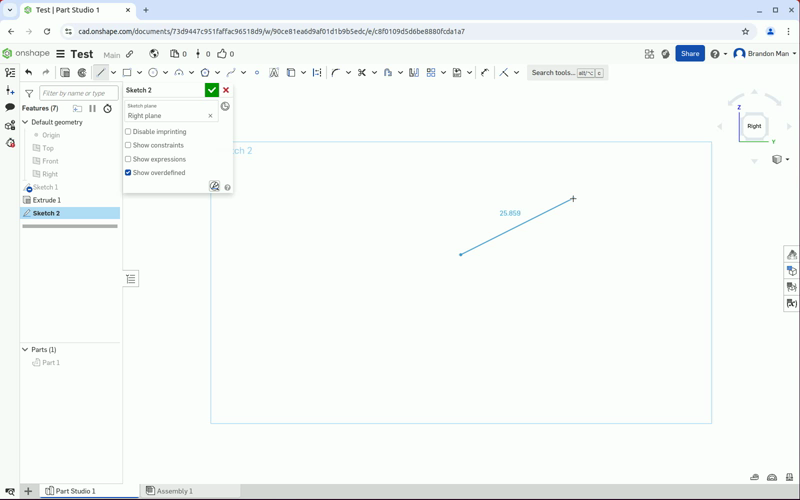
key_up(shift)
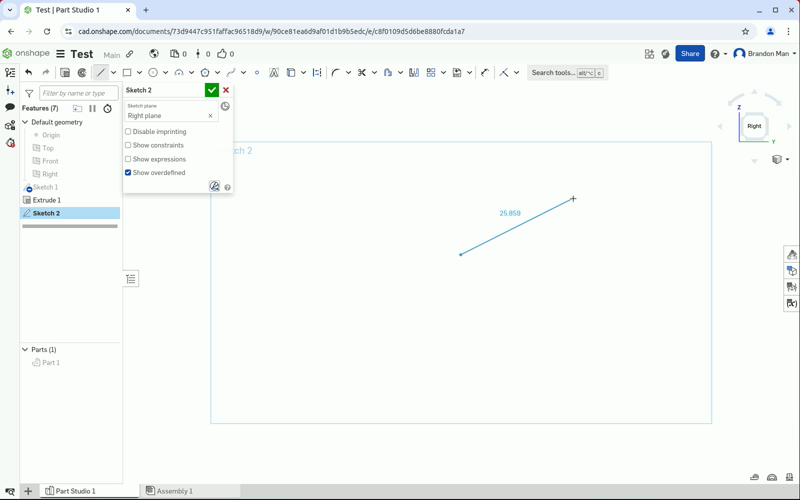
key_down(shift)
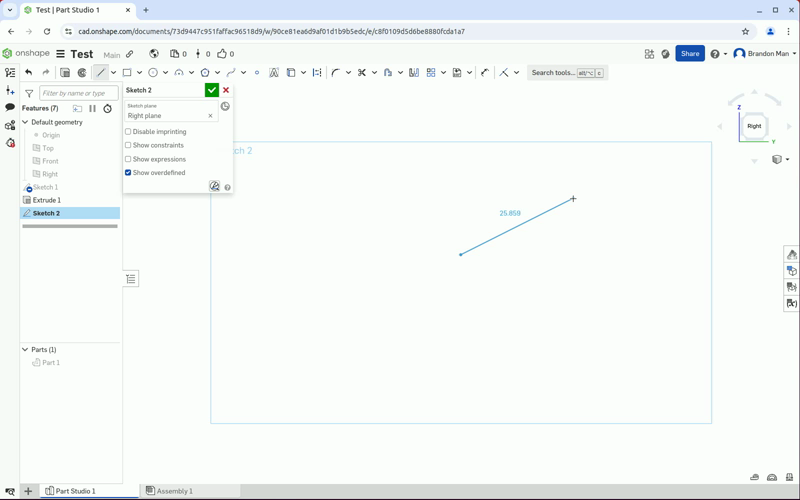
mouse_move(589, 198)
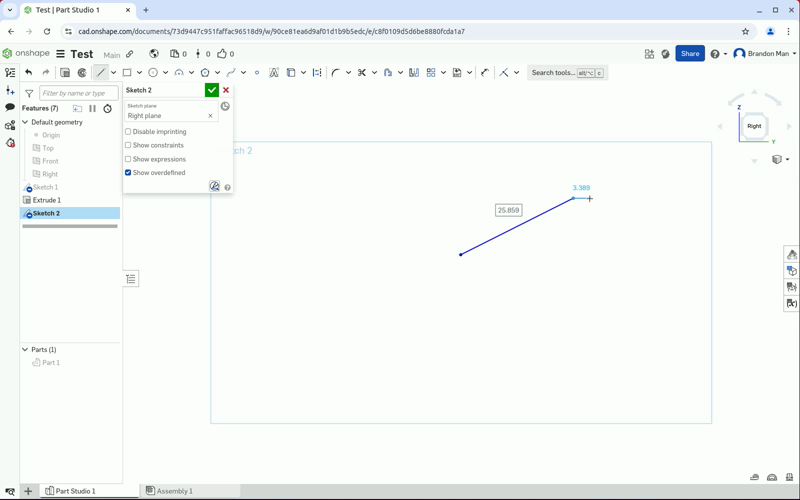
mouse_move(573, 170)
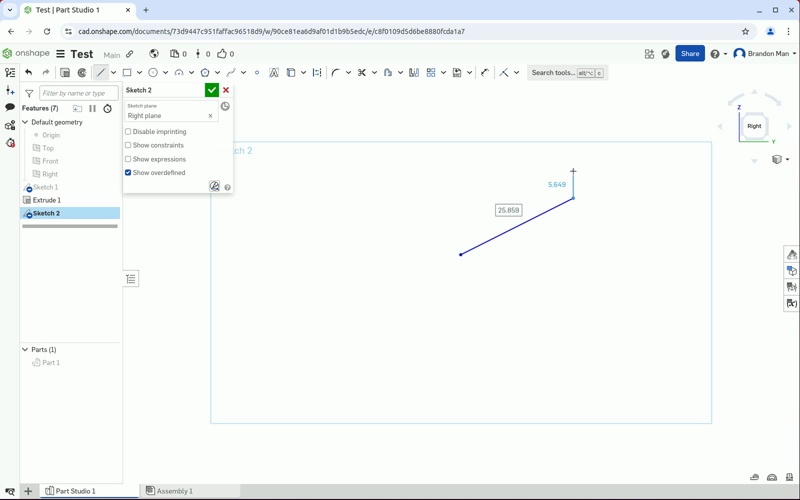
click(573, 170)
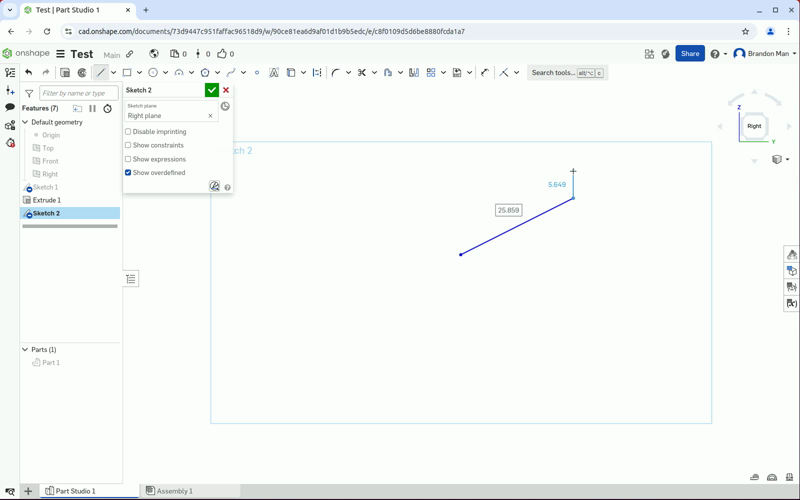
key_up(shift)
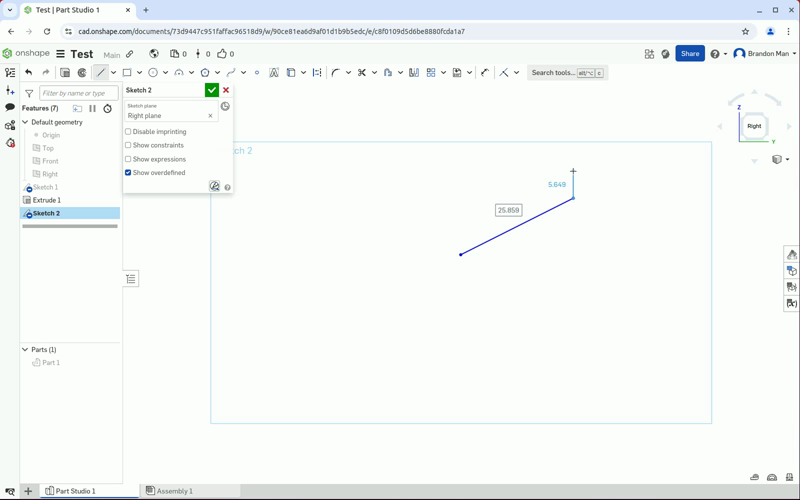
key_down(shift)
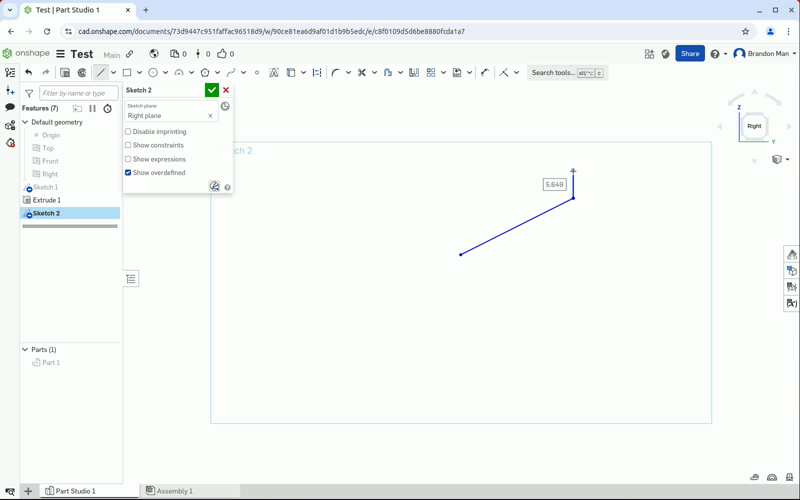
mouse_move(460, 170)
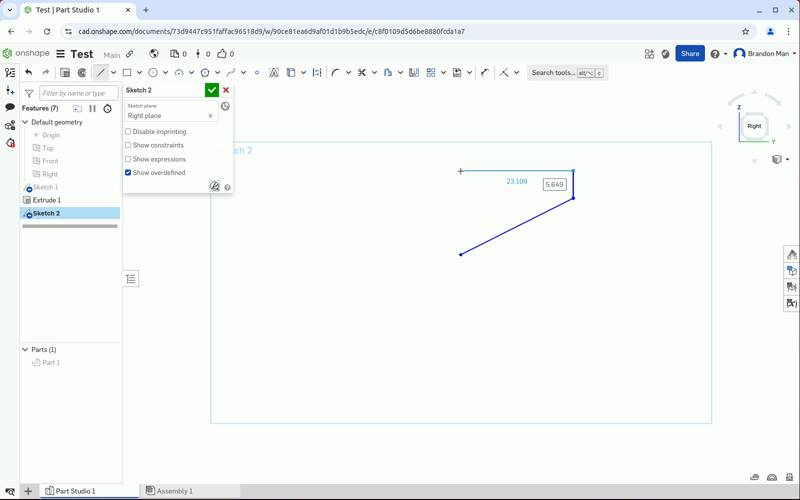
click(460, 170)
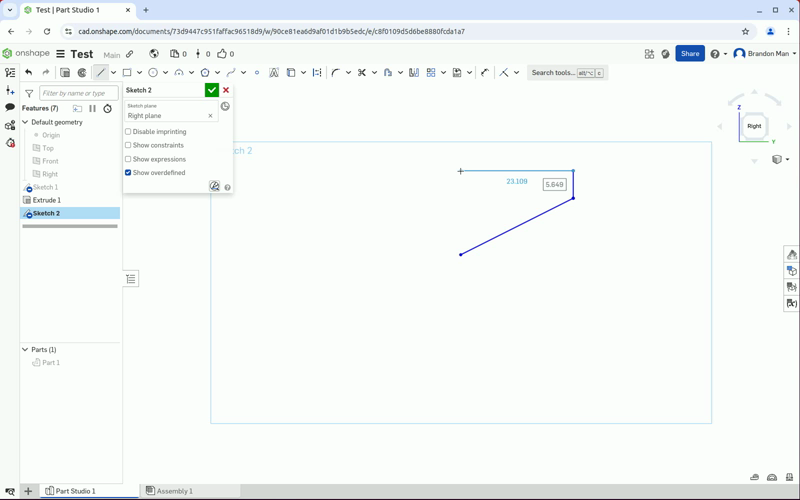
key_up(shift)
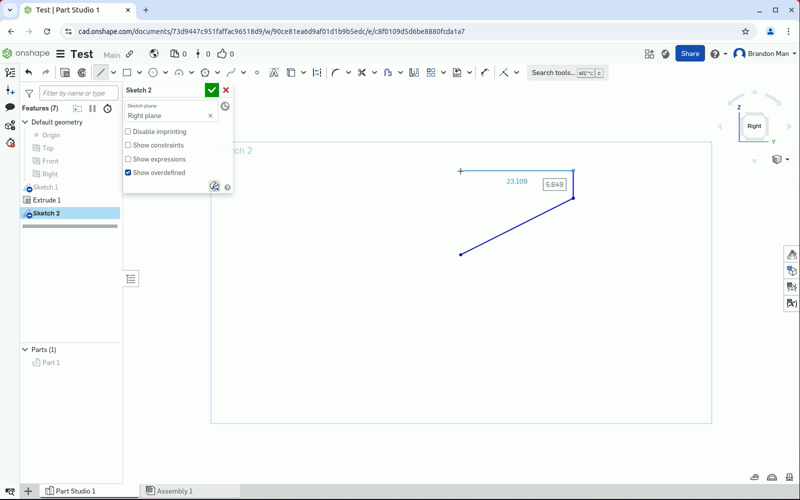
key_down(shift)
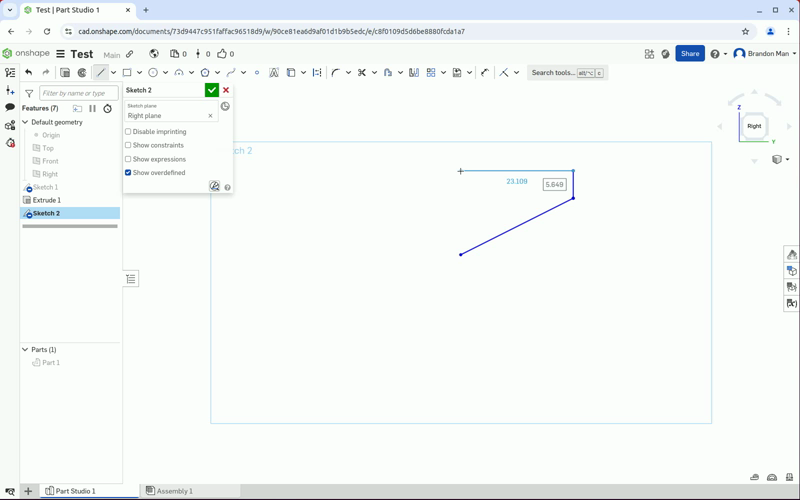
mouse_move(460, 254)
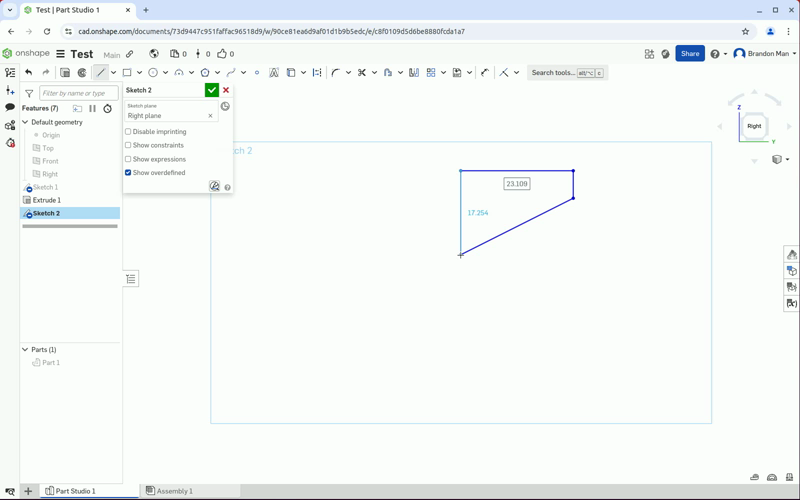
key_up(shift)
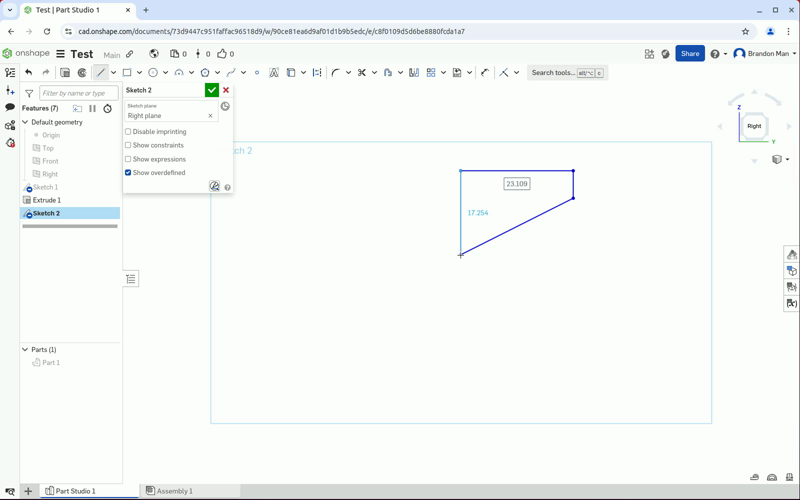
click(460, 254)
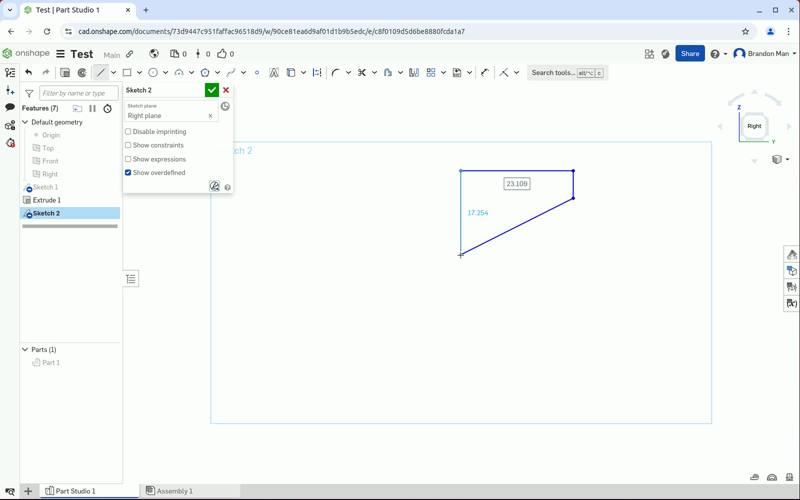
key(esc)
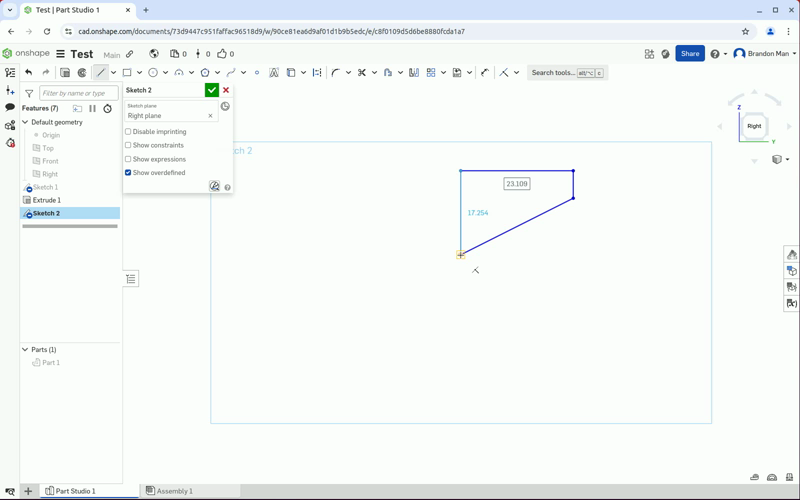
mouse_move(493, 233)
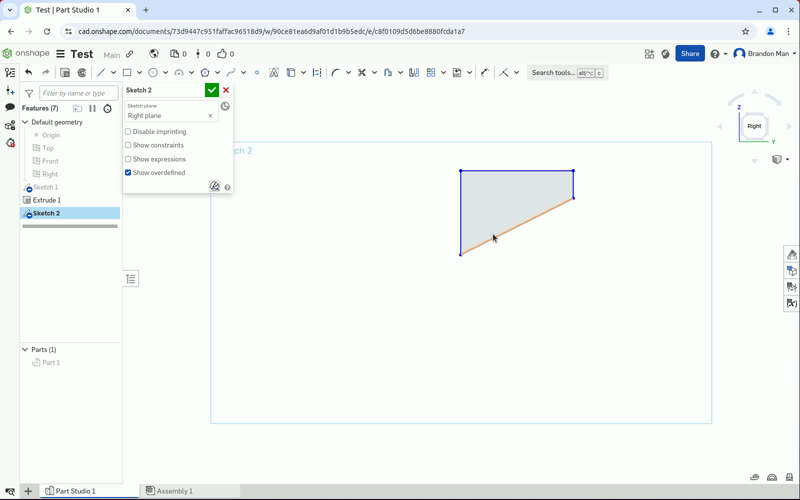
click(493, 233)
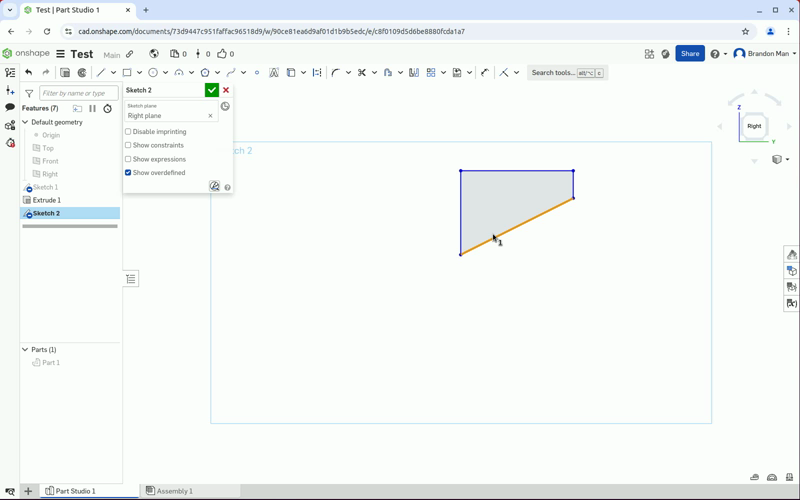
mouse_move(73, 352)
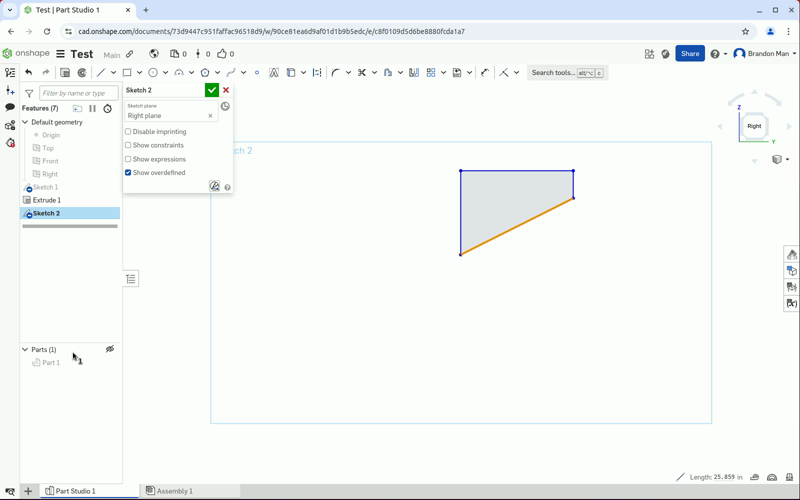
key(shift+y)
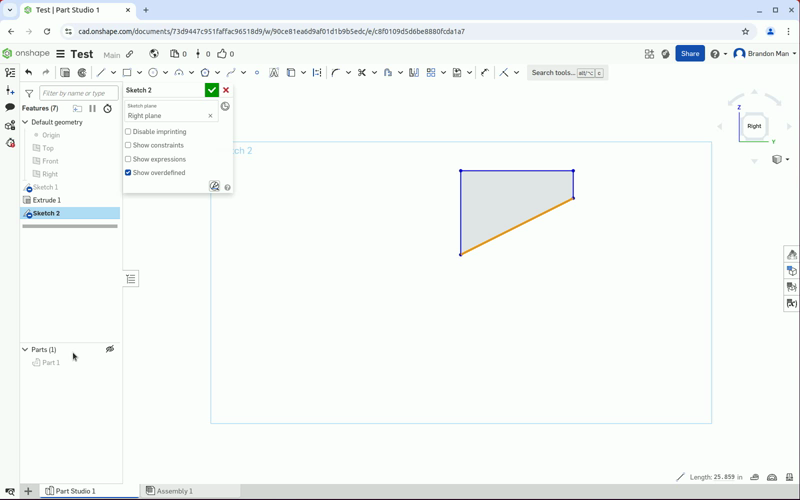
key(shift+e)
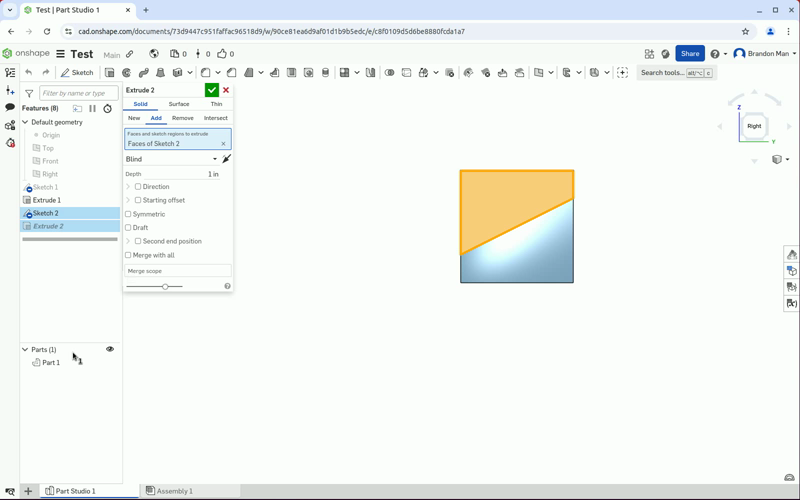
mouse_move(143, 106)
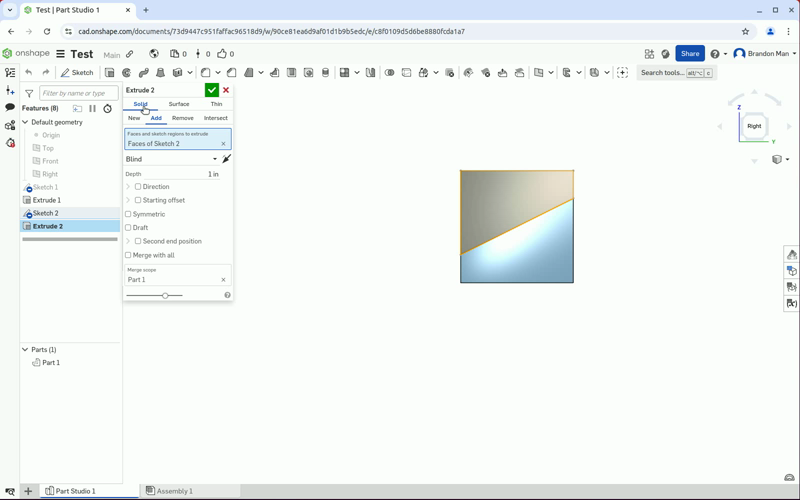
click(143, 106)
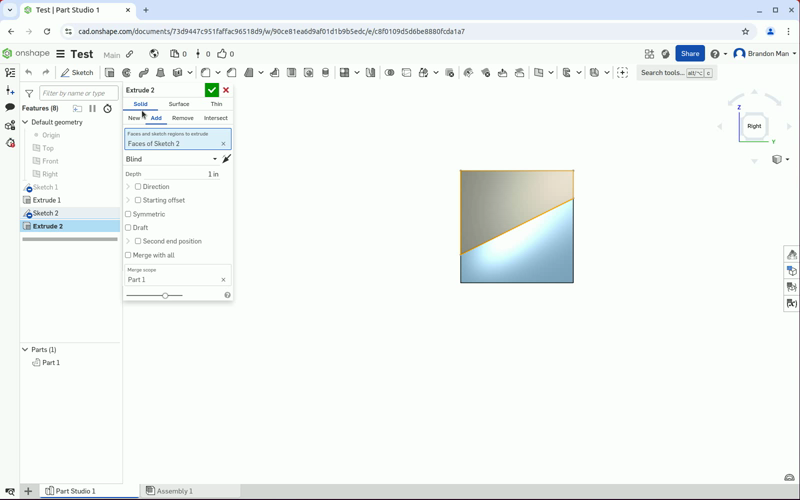
mouse_move(137, 120)
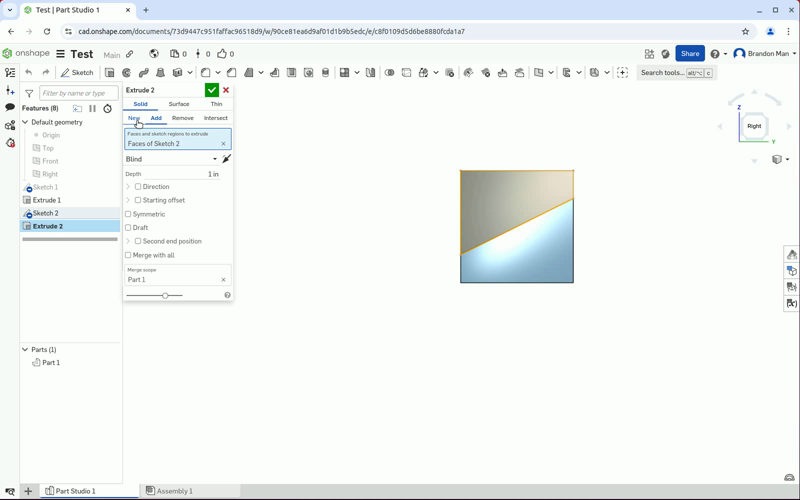
click(137, 120)
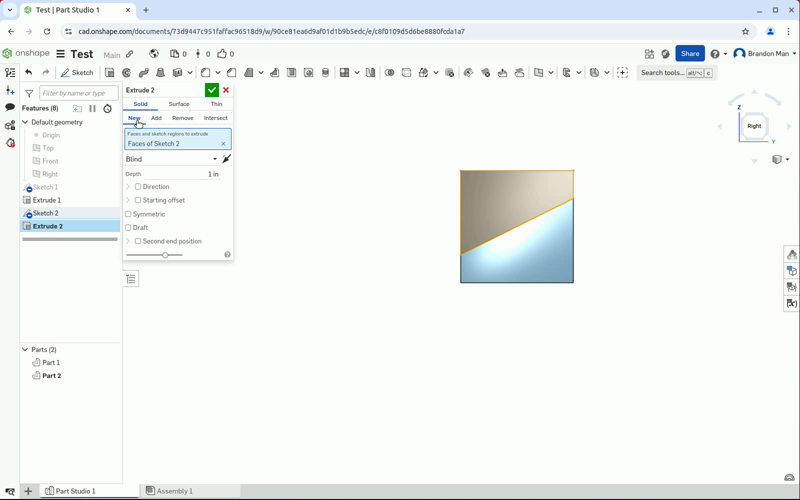
key(tab, 4)
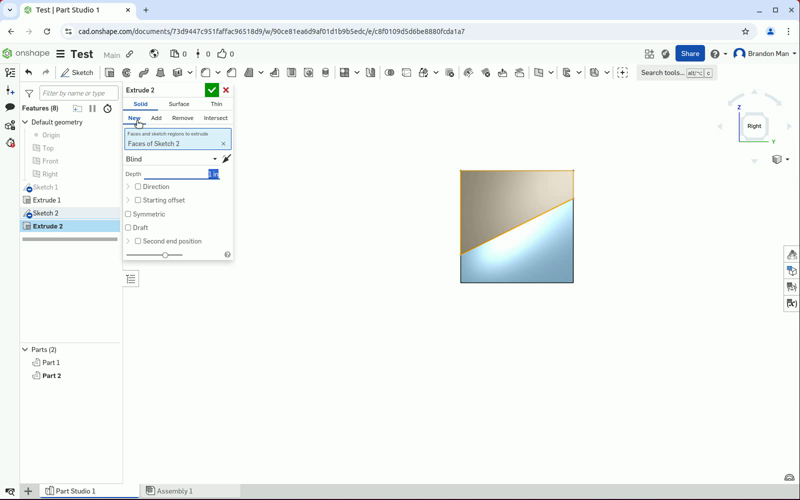
text(-34.662)
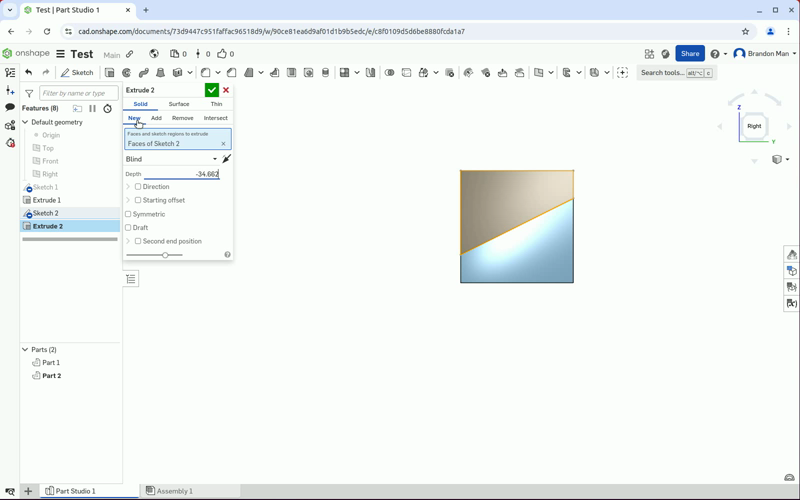
key(tab, 3)
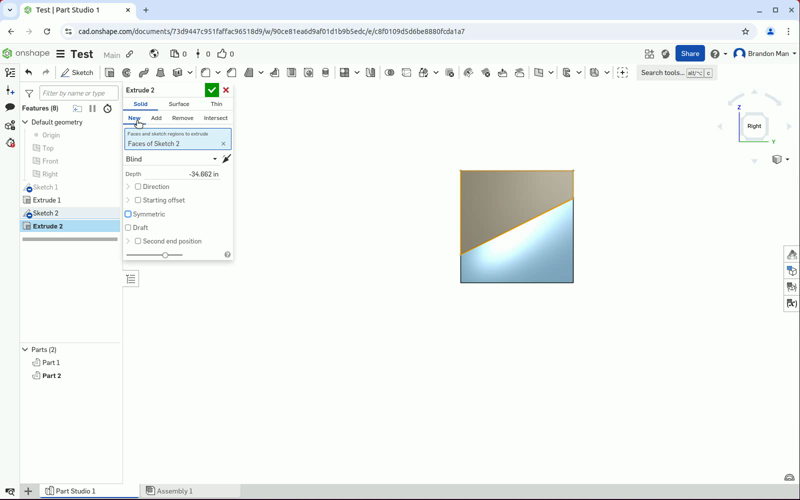
key(space)
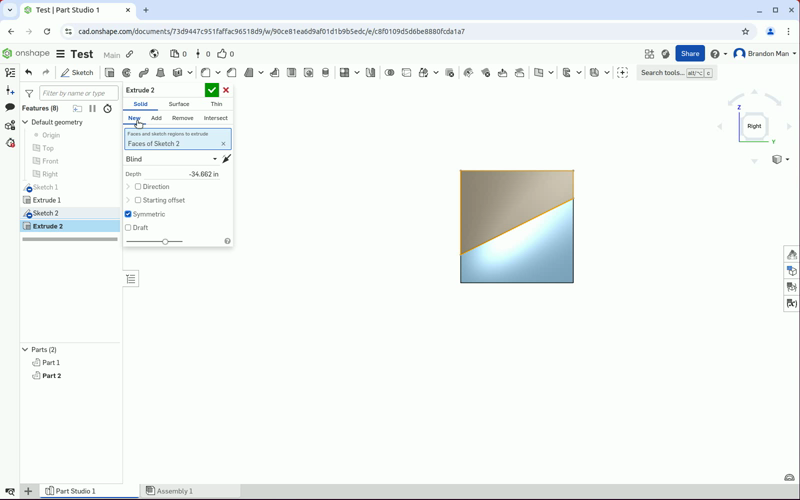
key(enter)
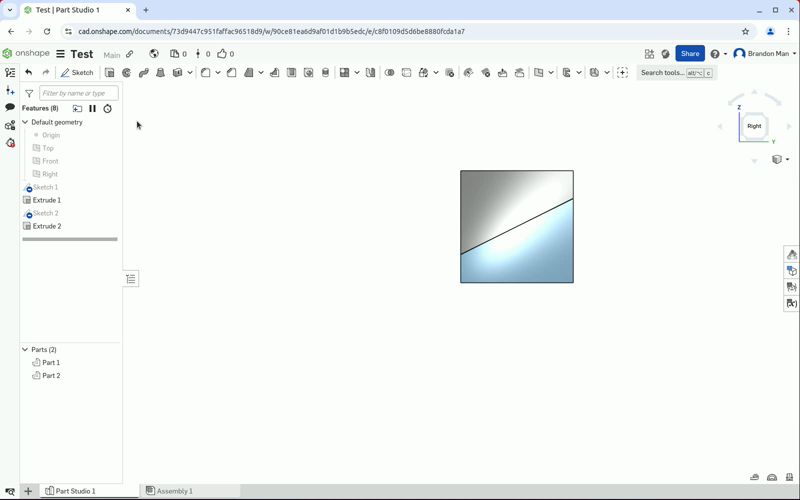
key(shift+h)
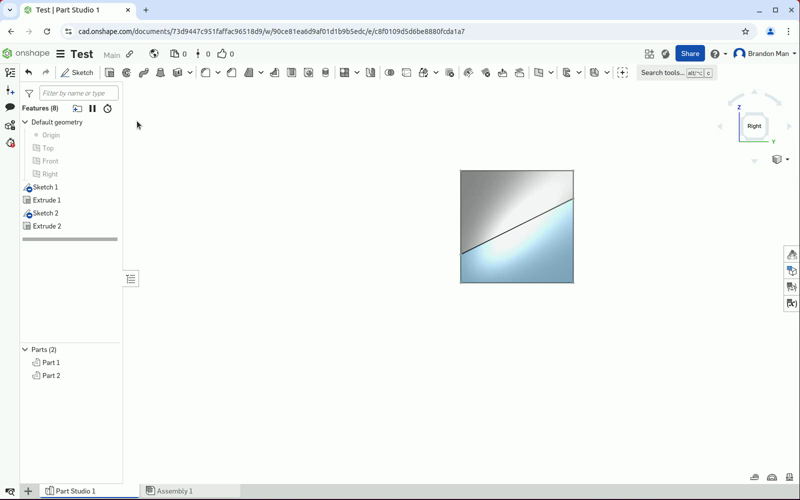
key(shift+h)
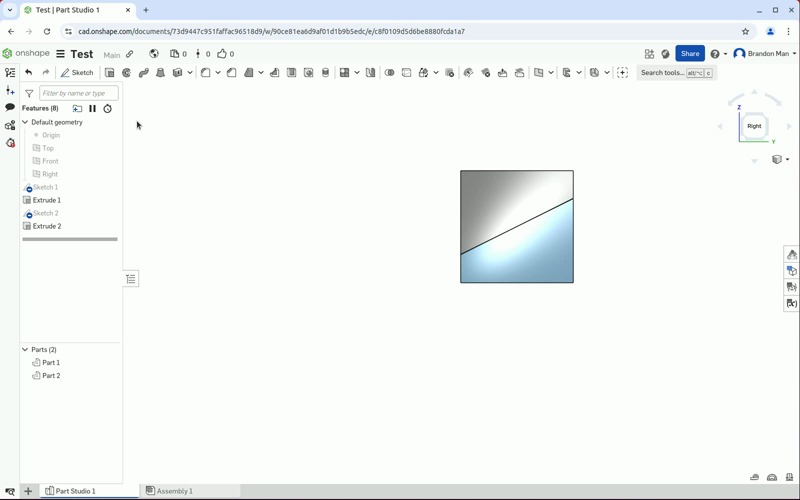
mouse_move(73, 189)
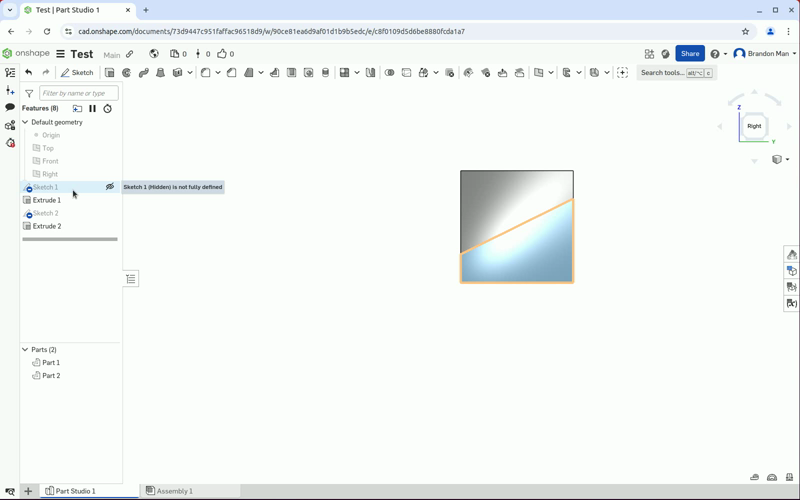
click(73, 189)
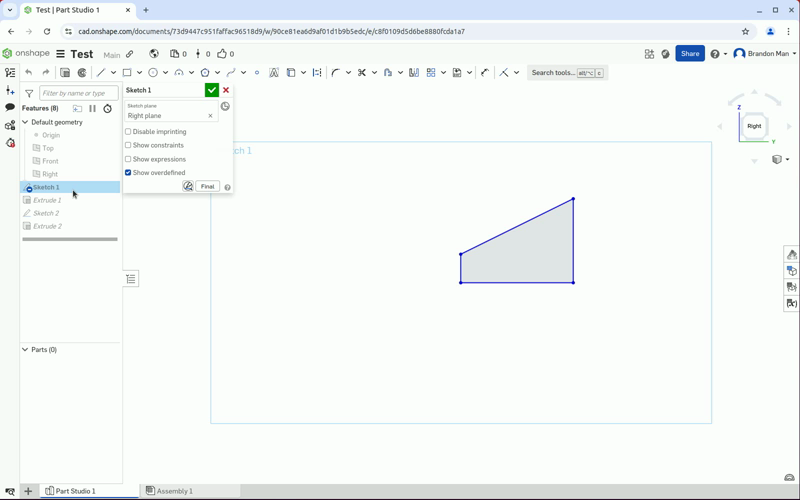
mouse_move(229, 92)
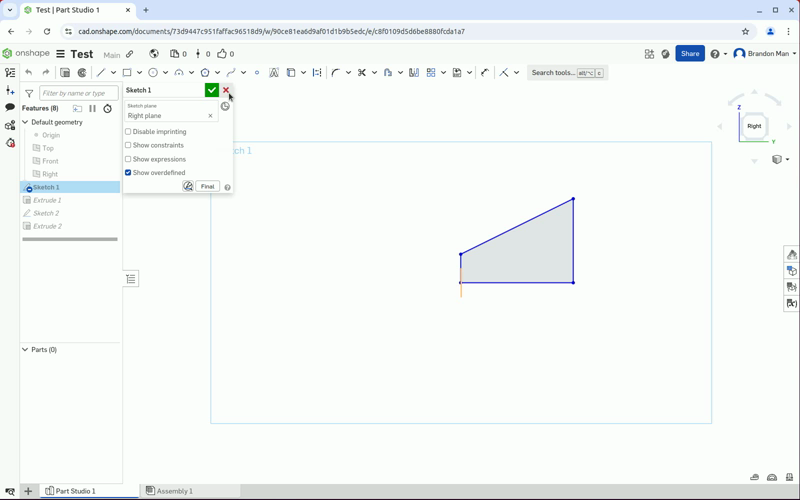
click(229, 92)
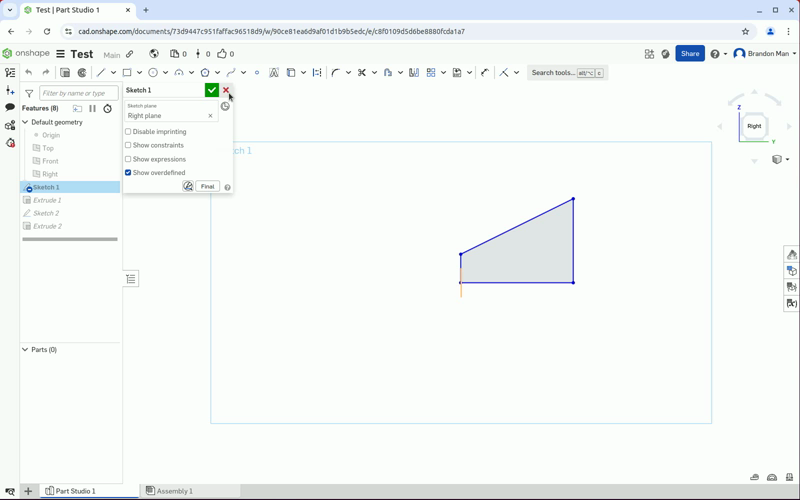
key(shift+s)
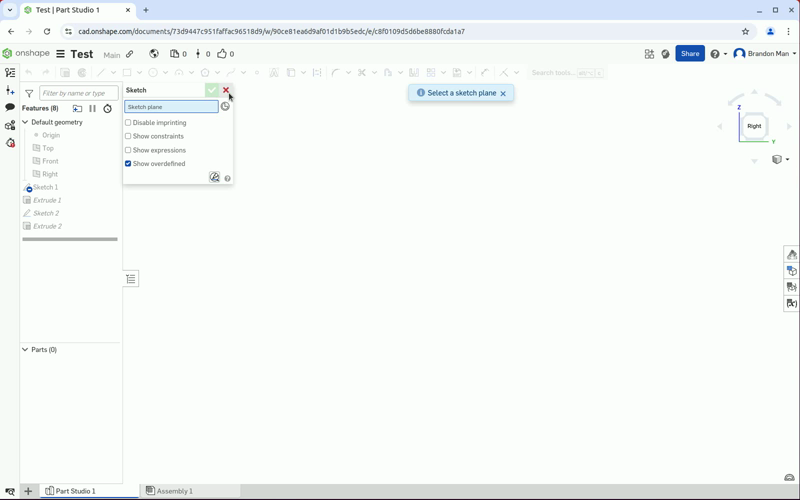
mouse_move(73, 176)
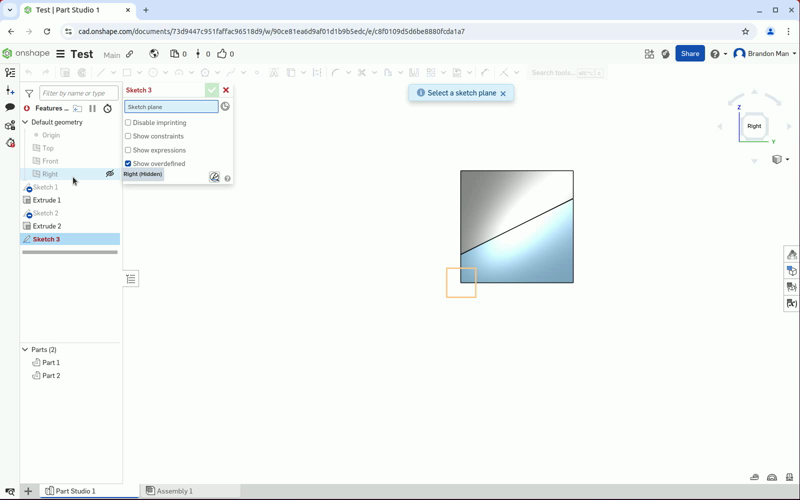
click(73, 176)
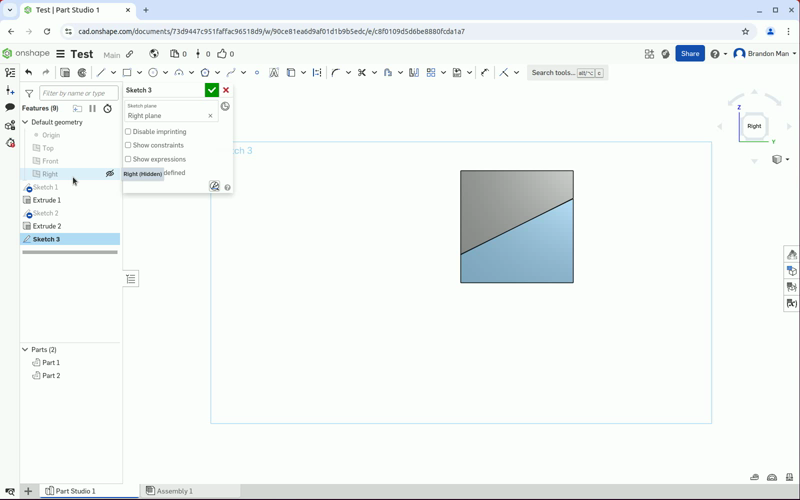
mouse_move(73, 352)
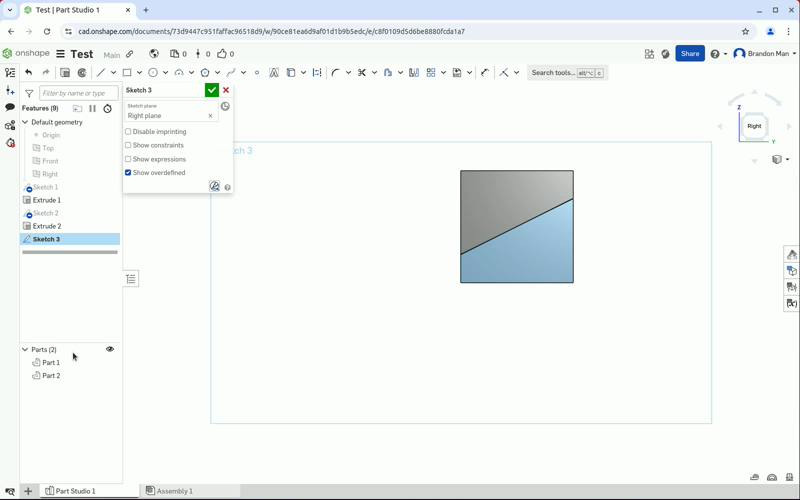
key(y)
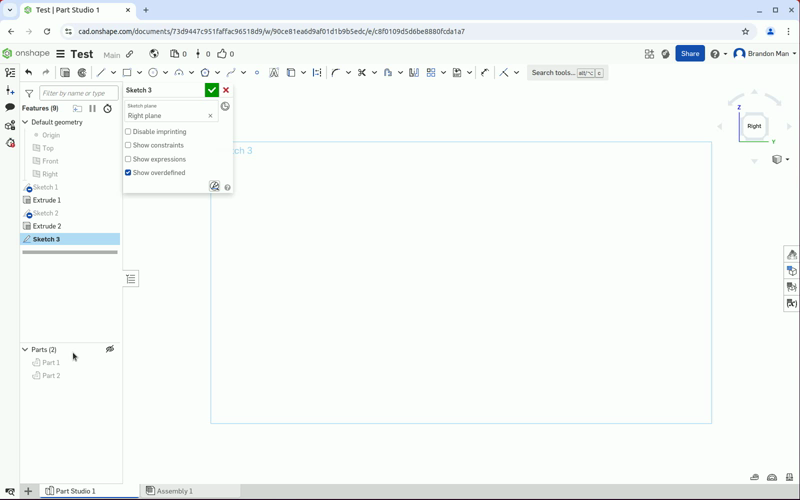
key(l)
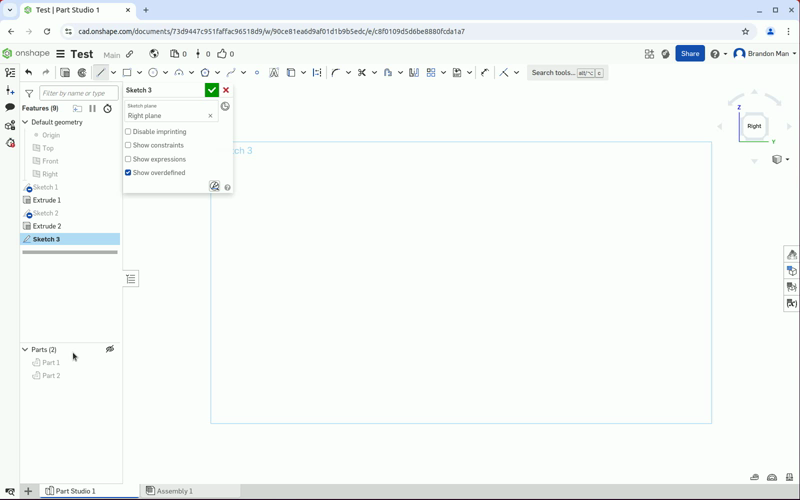
key_down(shift)
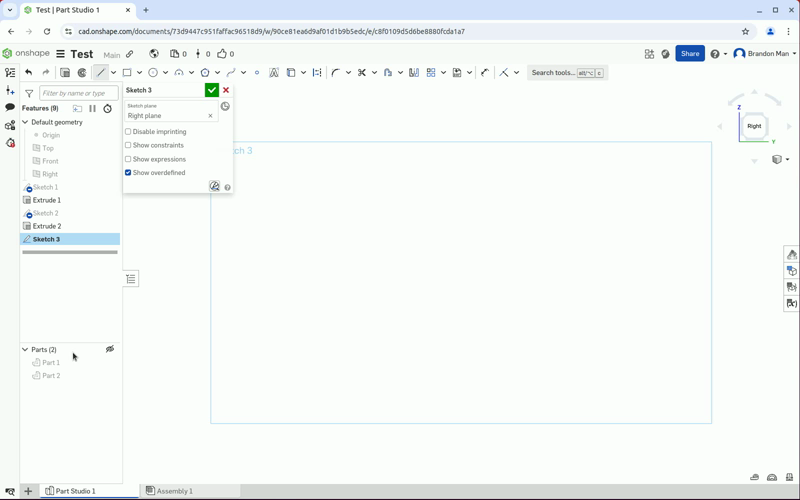
mouse_move(460, 254)
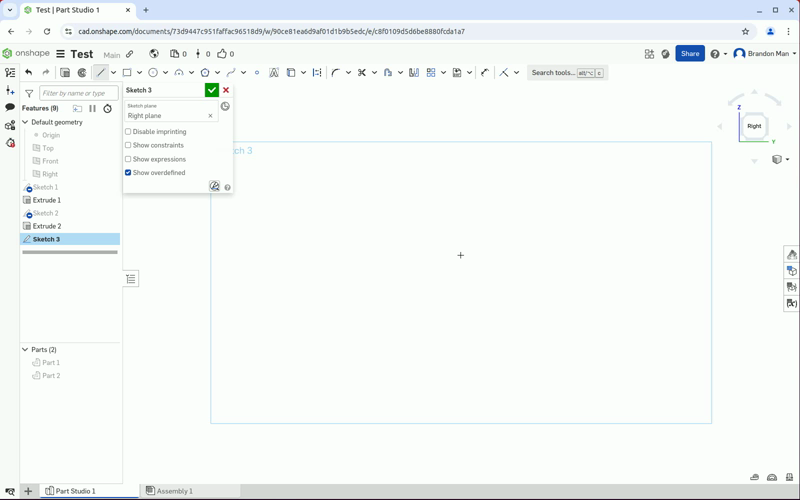
click(460, 254)
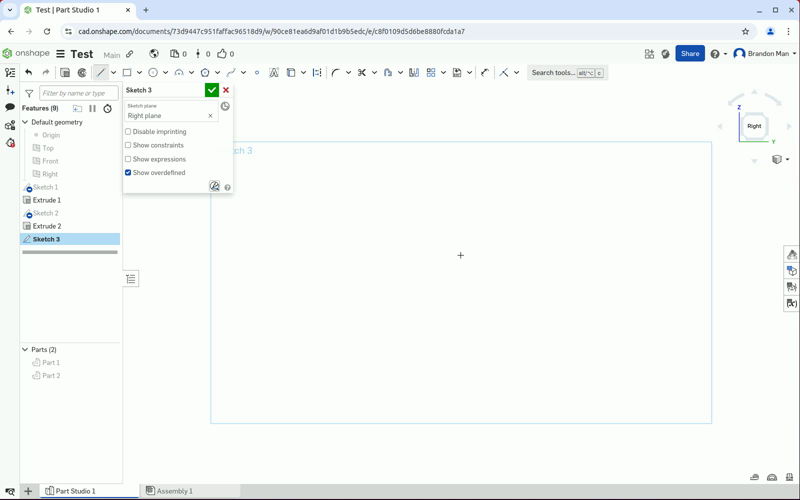
key_up(shift)
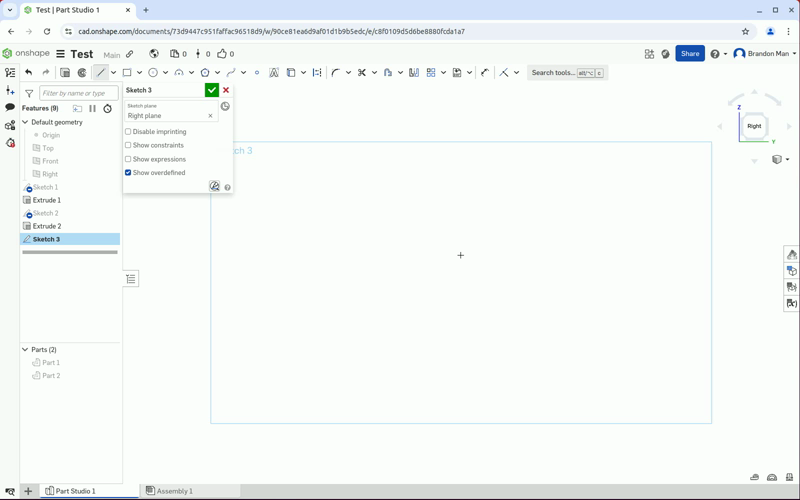
key_down(shift)
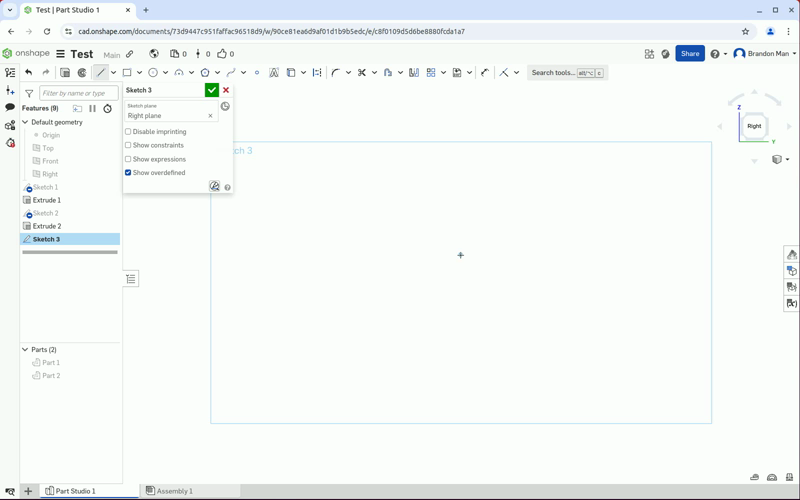
mouse_move(573, 198)
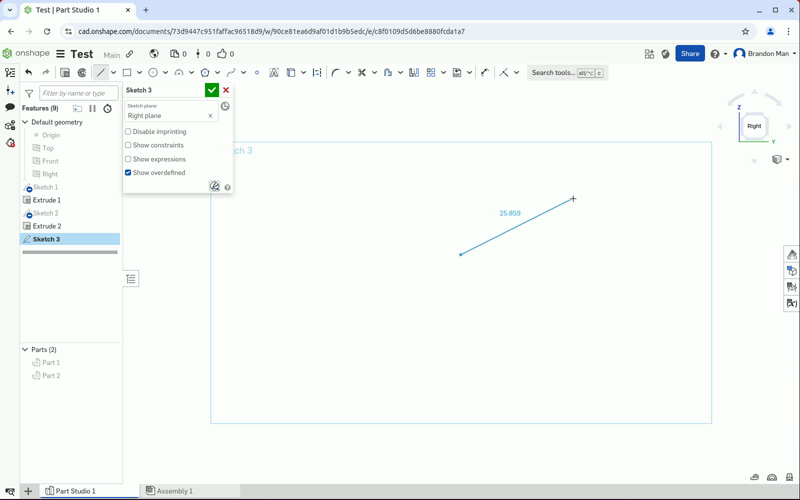
click(573, 198)
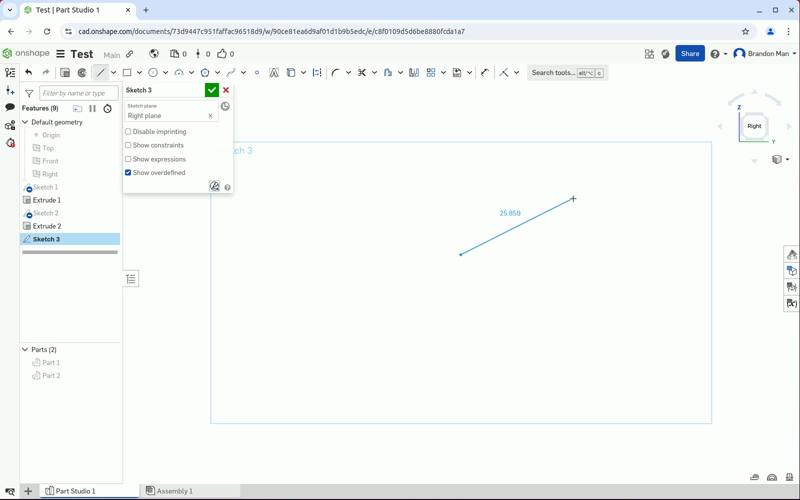
key_up(shift)
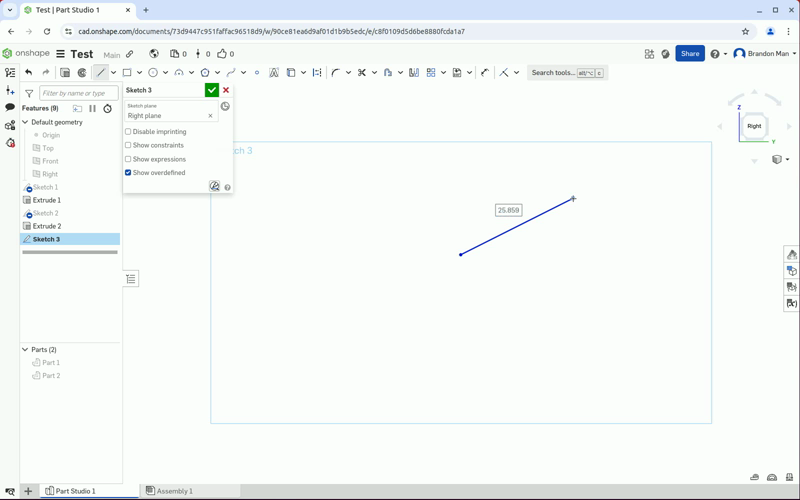
key_down(shift)
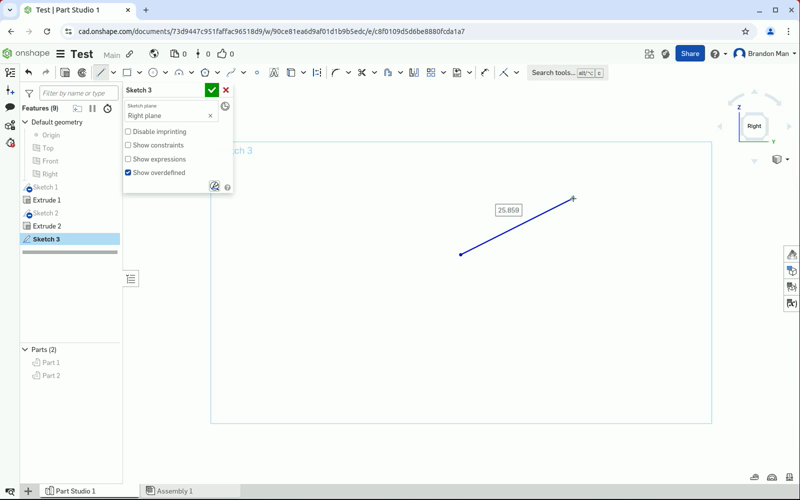
mouse_move(589, 198)
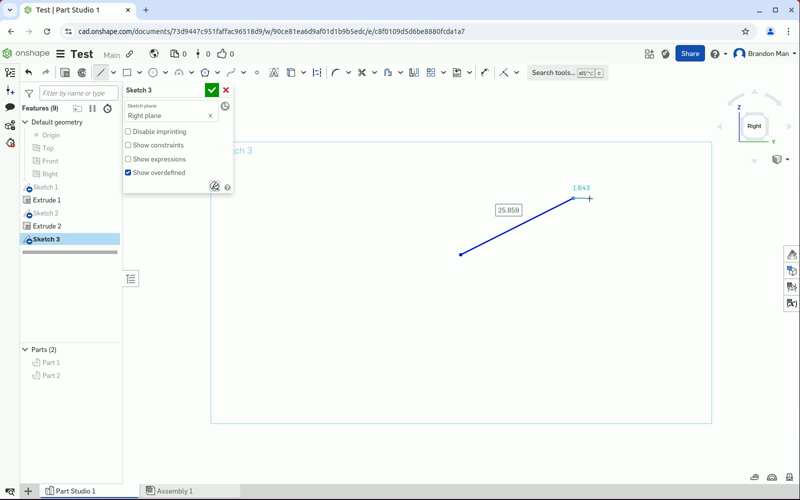
mouse_move(573, 170)
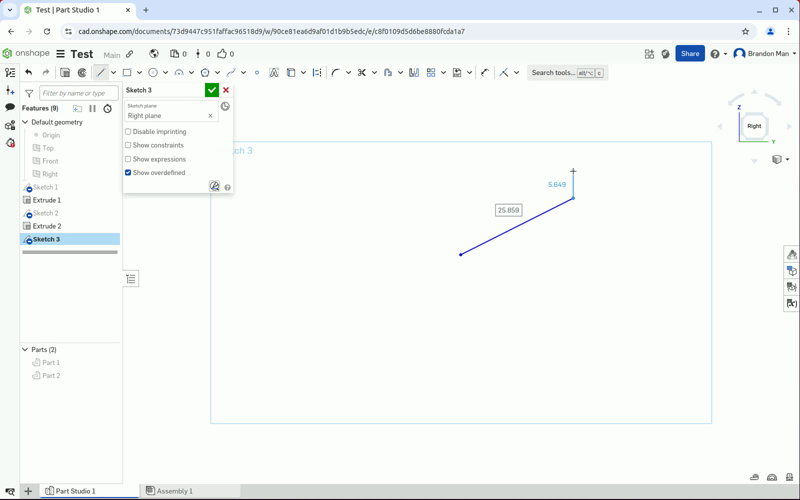
click(573, 170)
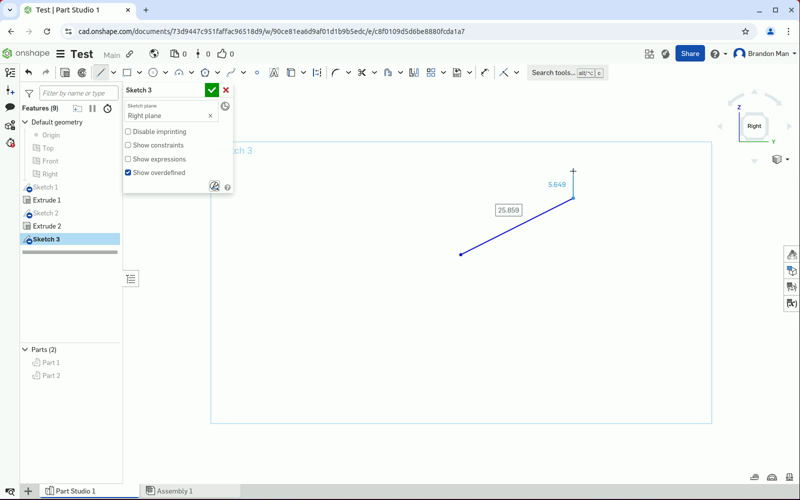
key_up(shift)
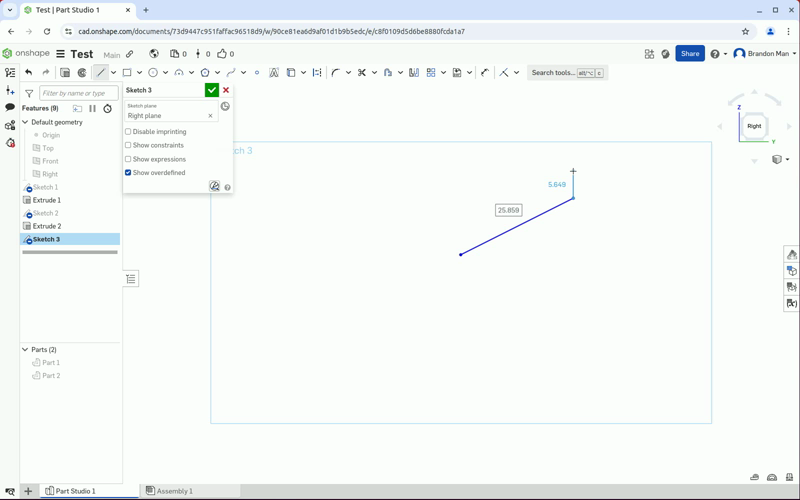
key_down(shift)
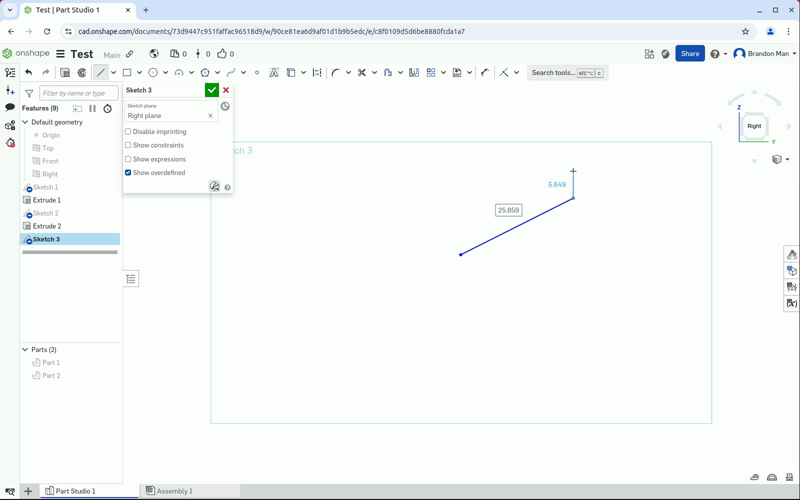
mouse_move(460, 170)
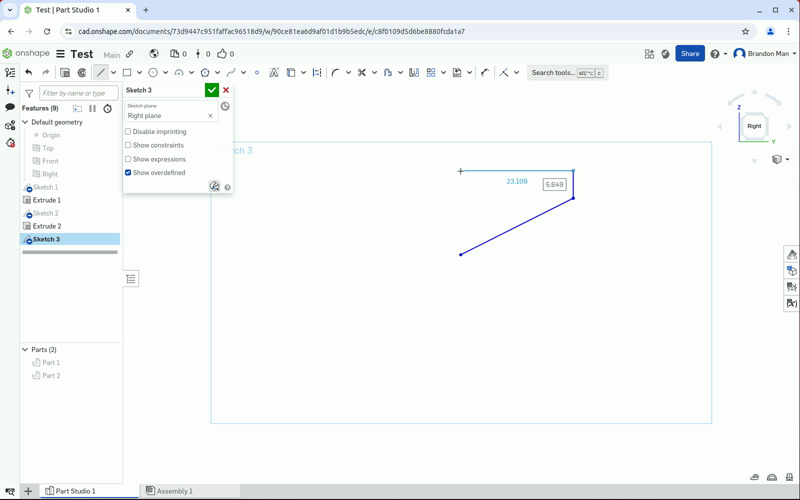
click(460, 170)
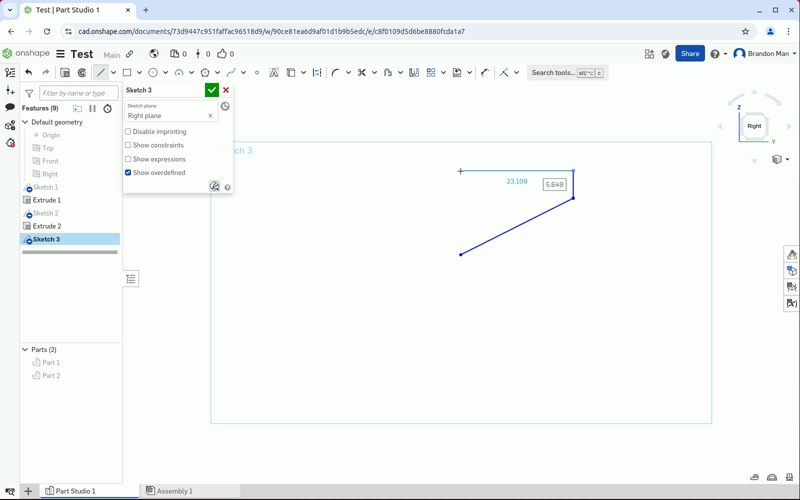
key_up(shift)
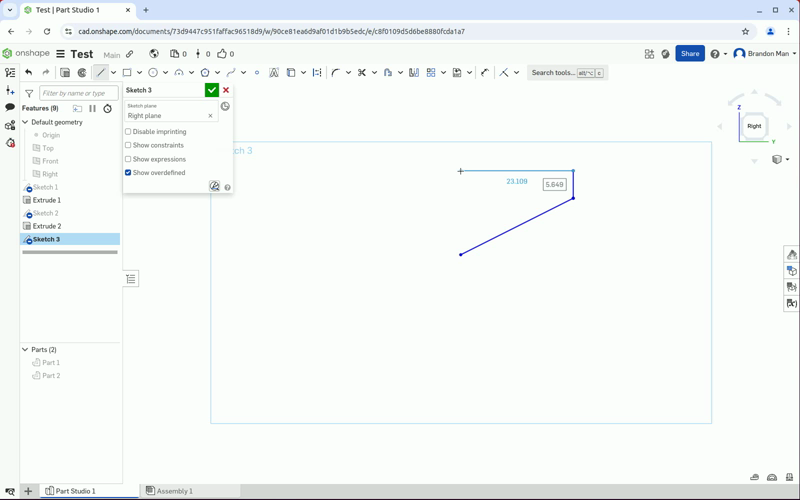
key_down(shift)
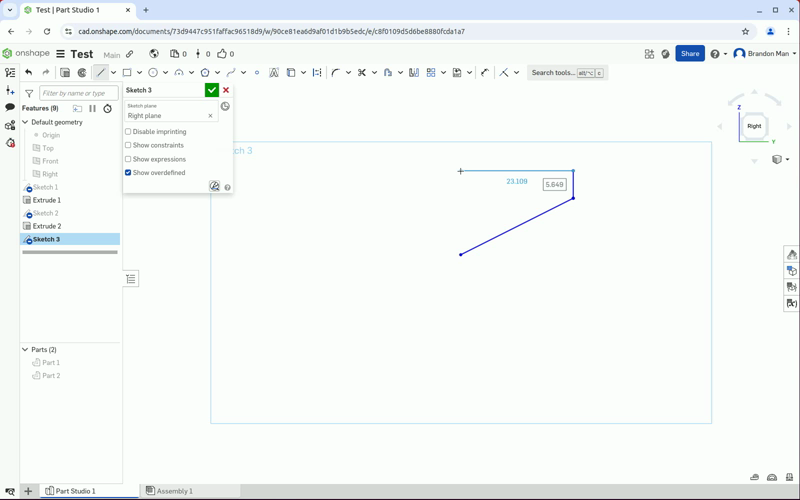
mouse_move(460, 254)
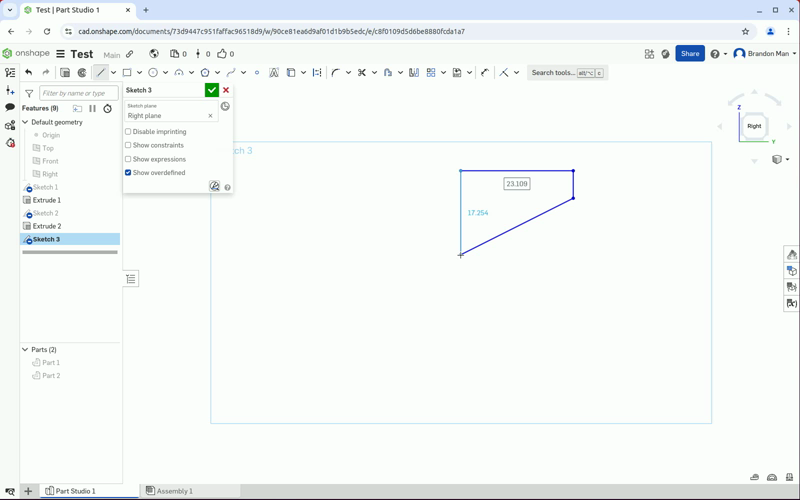
key_up(shift)
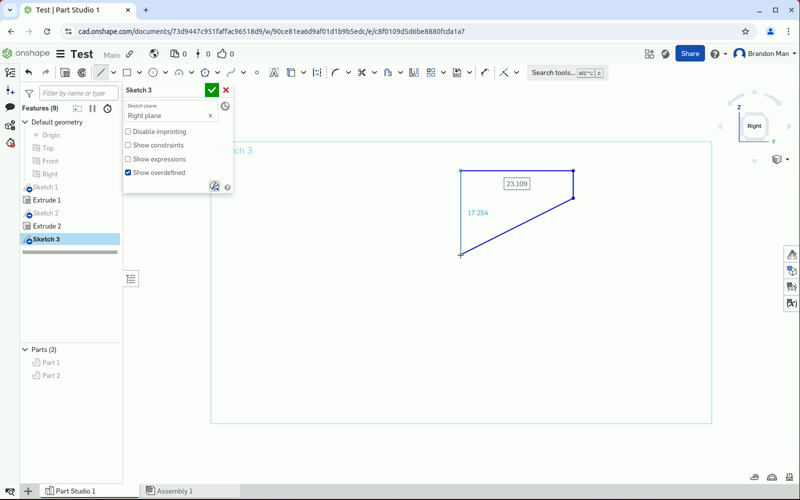
click(460, 254)
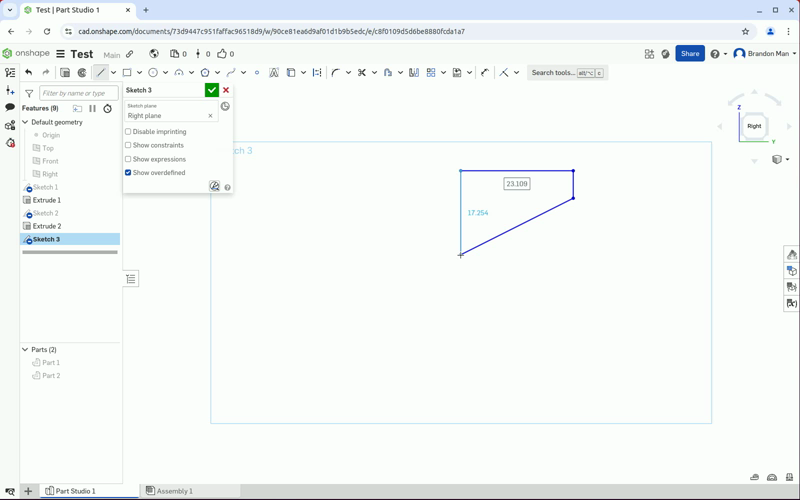
key(esc)
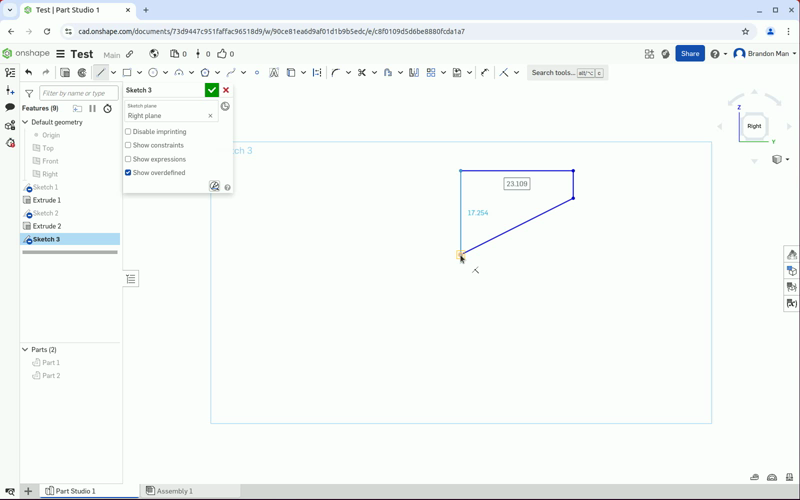
mouse_move(509, 221)
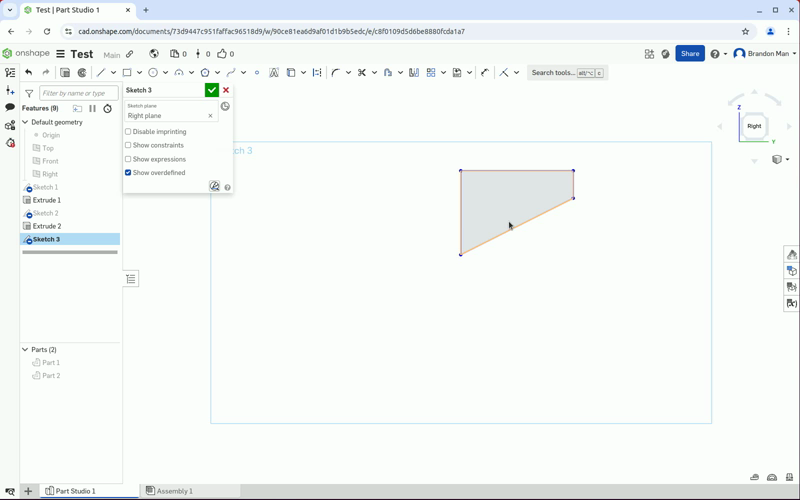
click(509, 221)
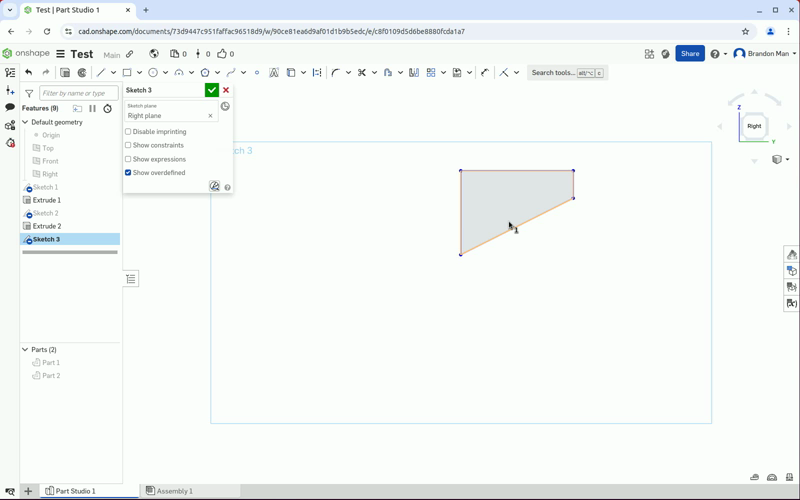
mouse_move(73, 352)
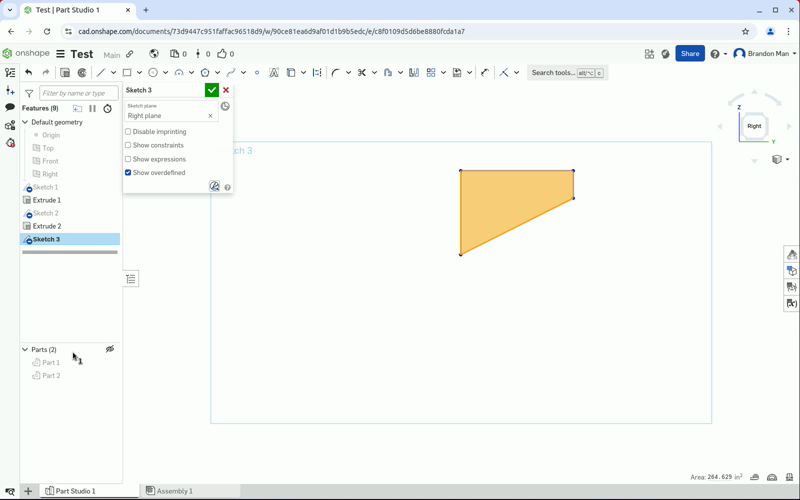
key(shift+y)
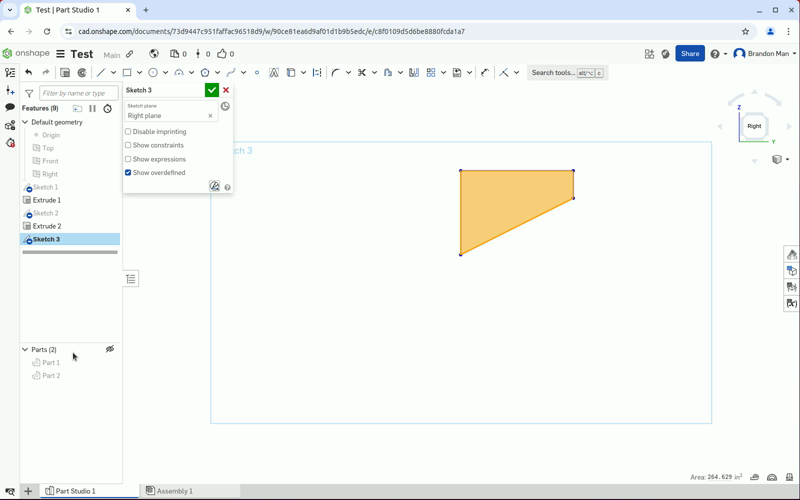
key(shift+e)
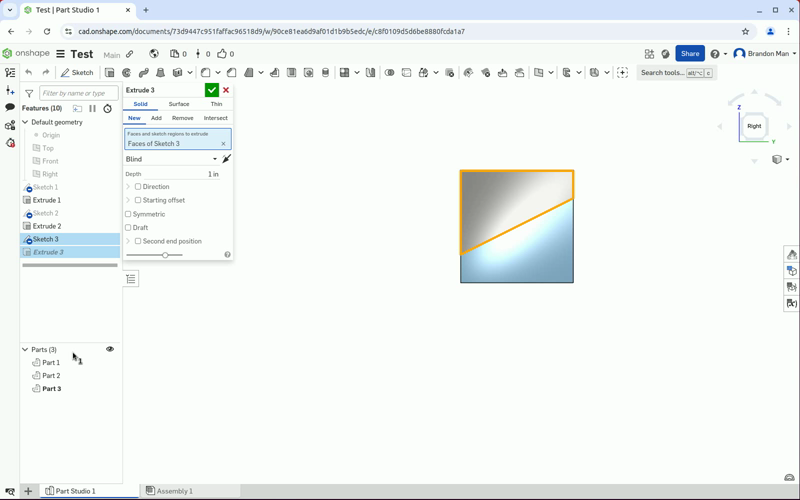
mouse_move(143, 106)
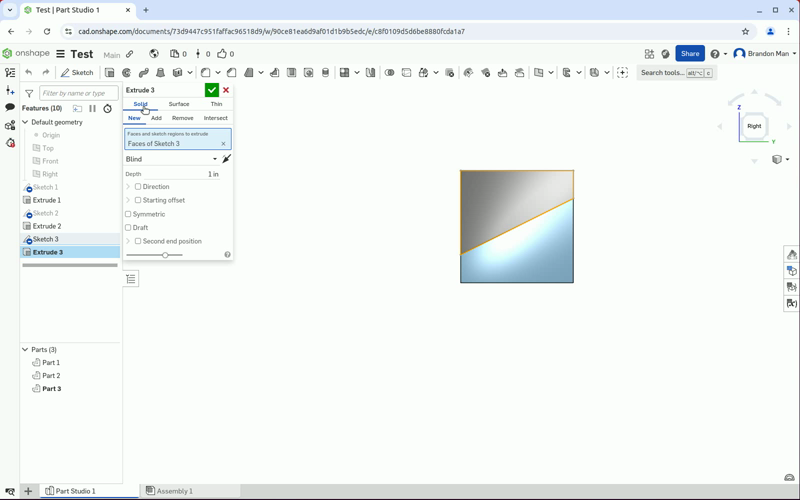
click(143, 106)
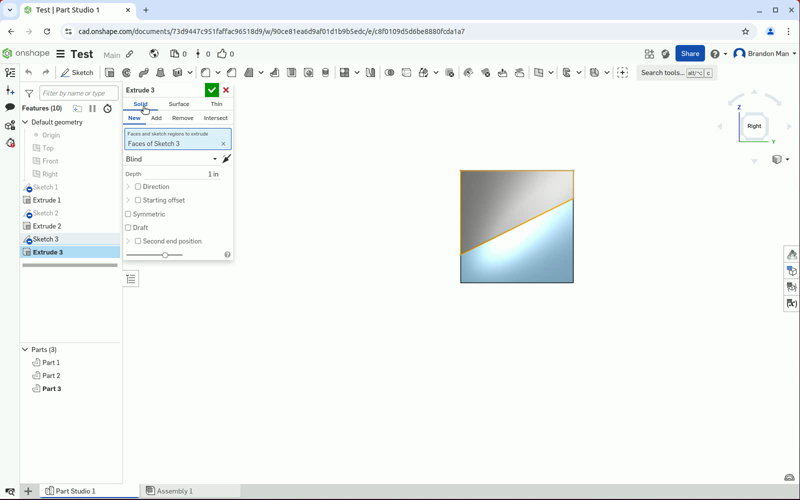
mouse_move(186, 120)
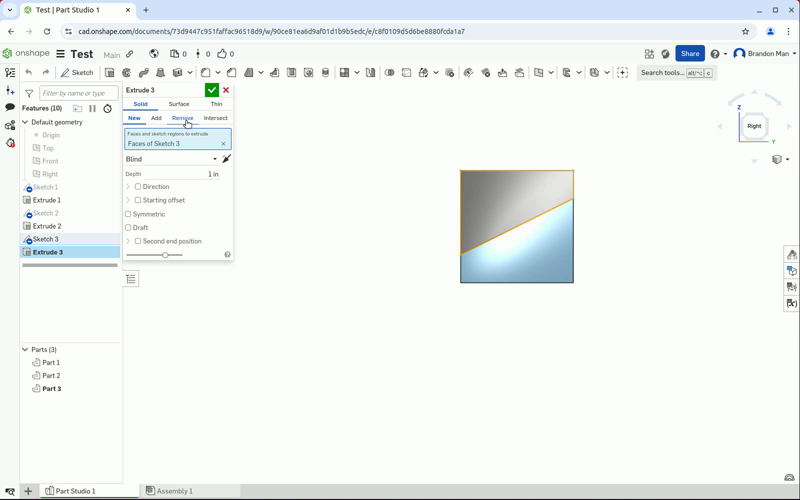
click(186, 120)
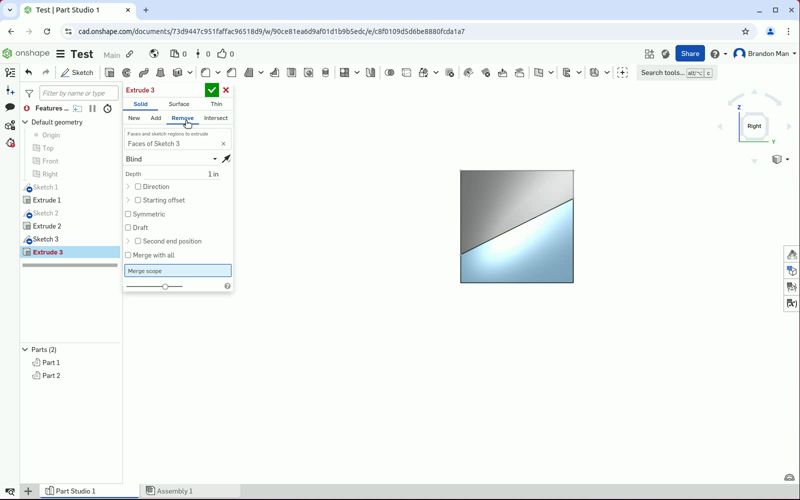
key(tab, 4)
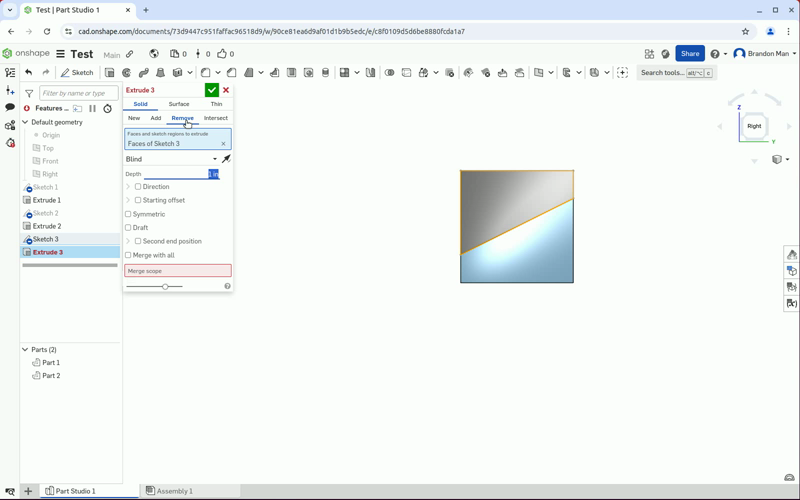
text(-23.108)
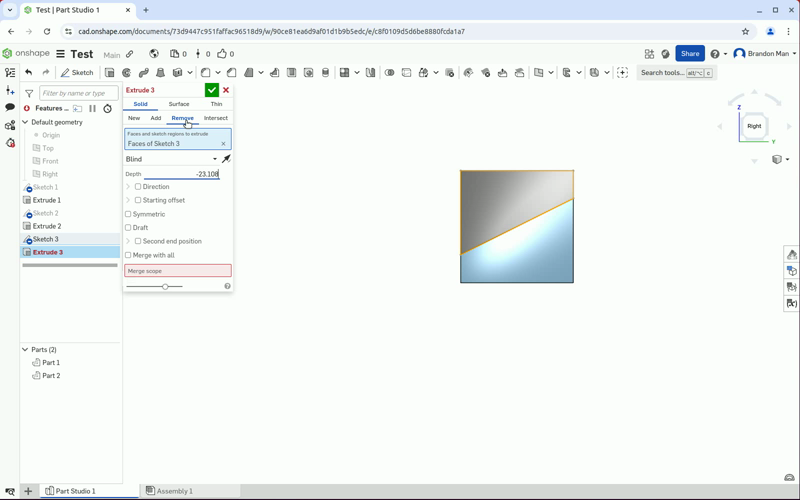
key(tab, 3)
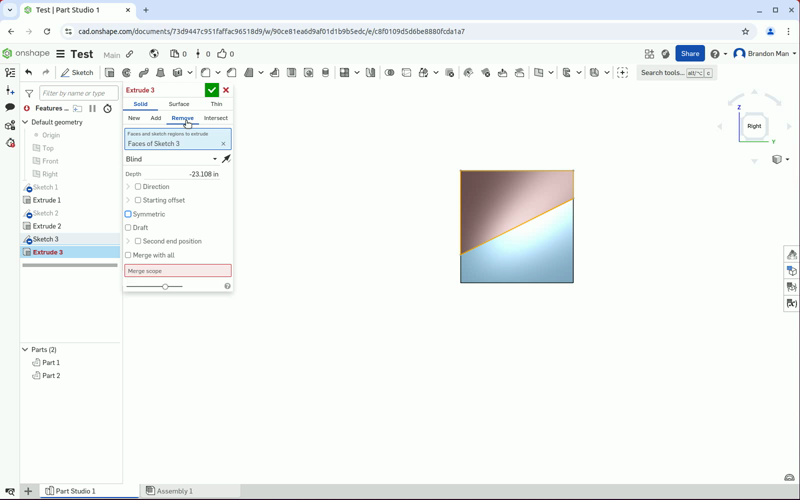
key(space)
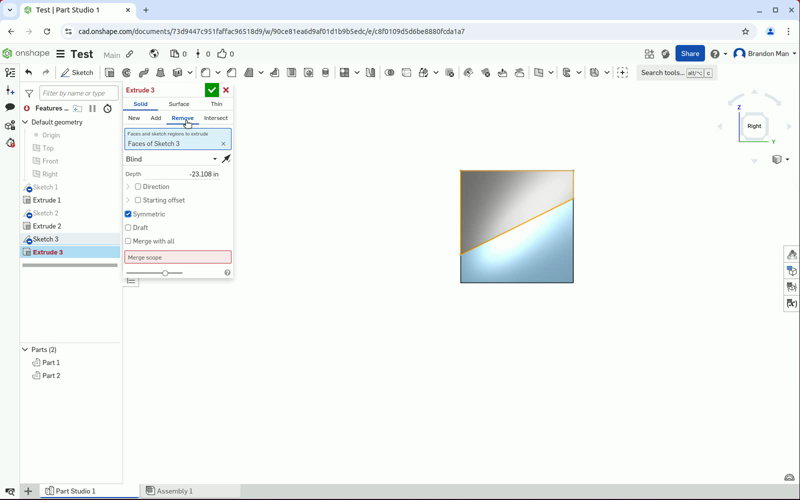
key(tab, 2)
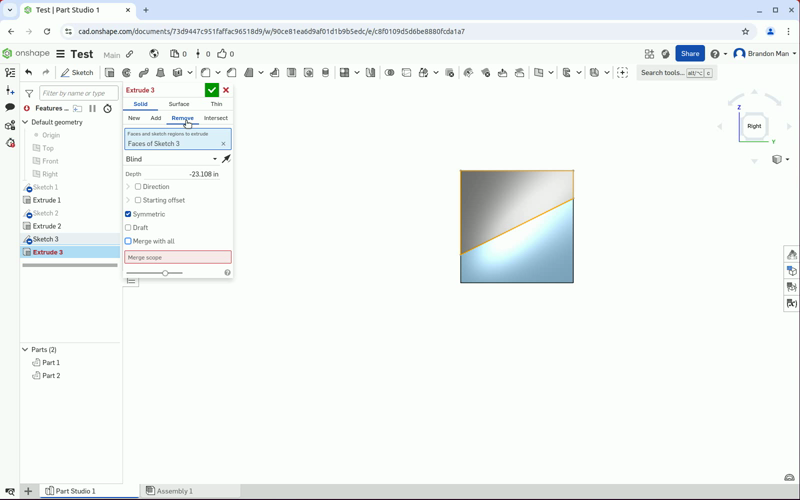
key(space)
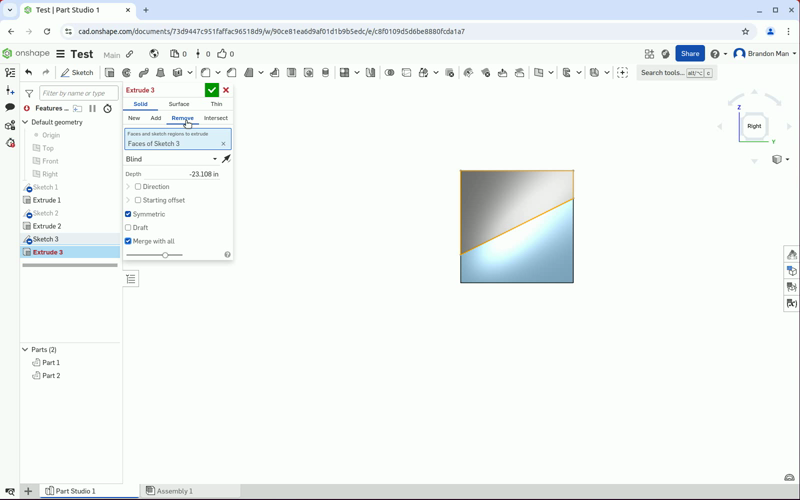
key(enter)
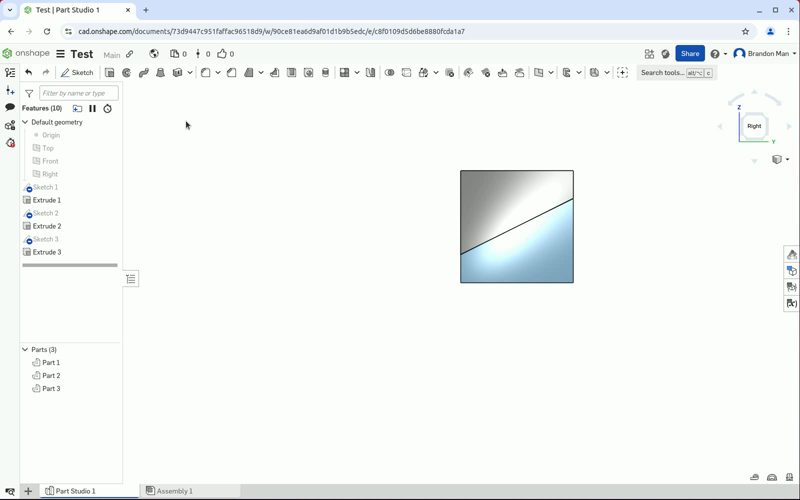
key(shift+h)
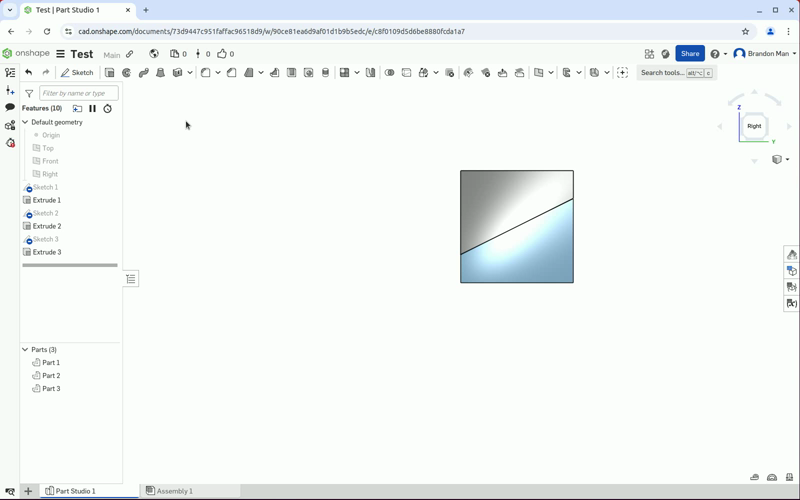
key(shift+h)
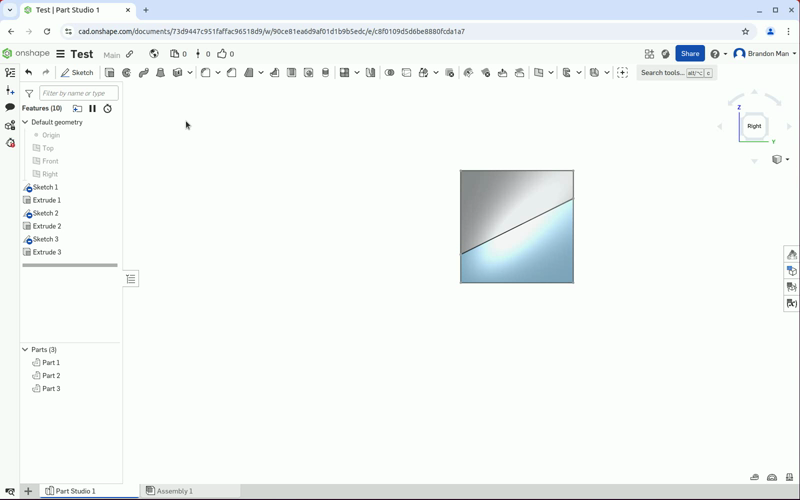
key(shift+7)
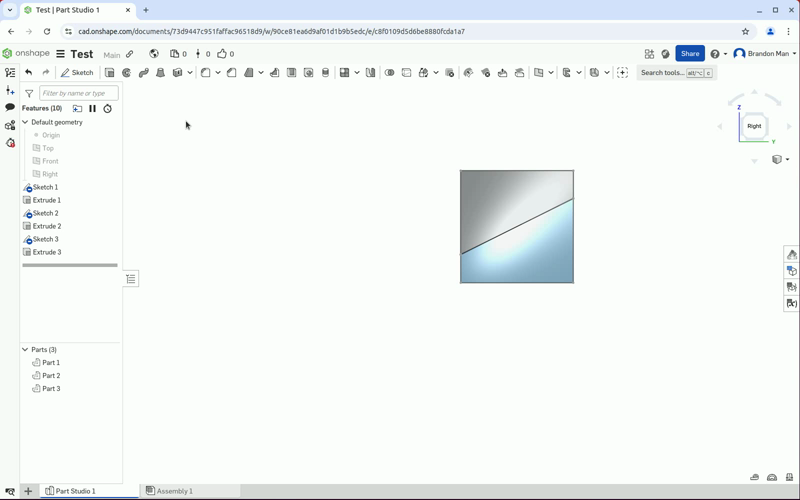
key(right, 2)
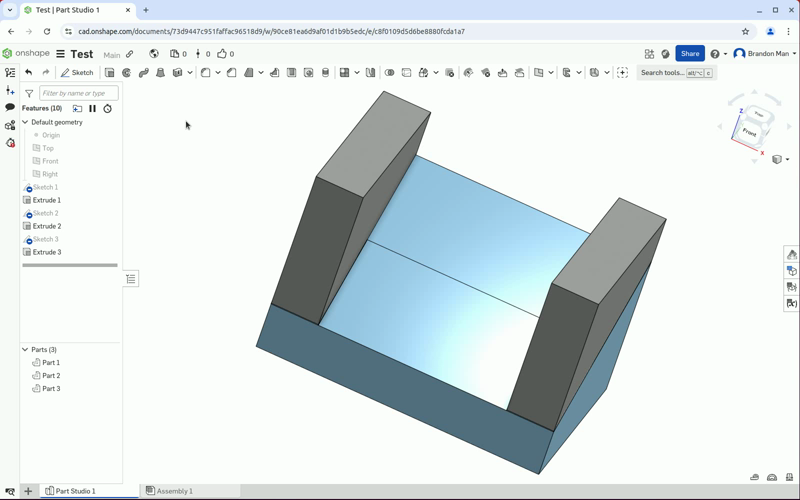
key(down, 2)
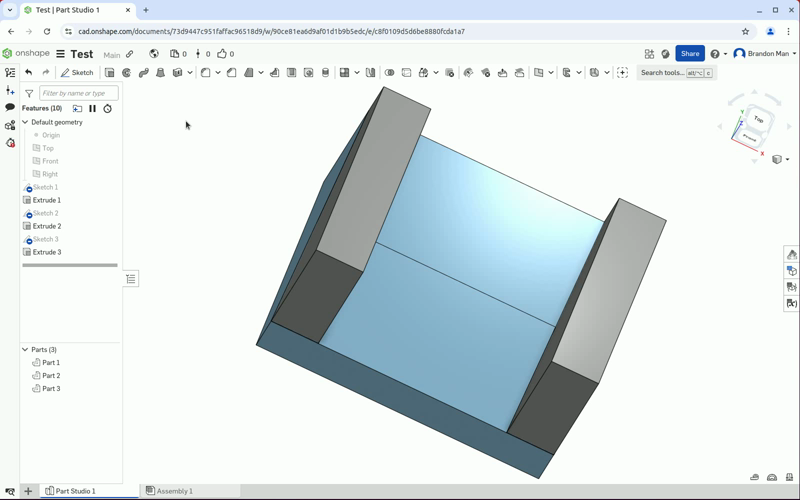
key(up, 2)
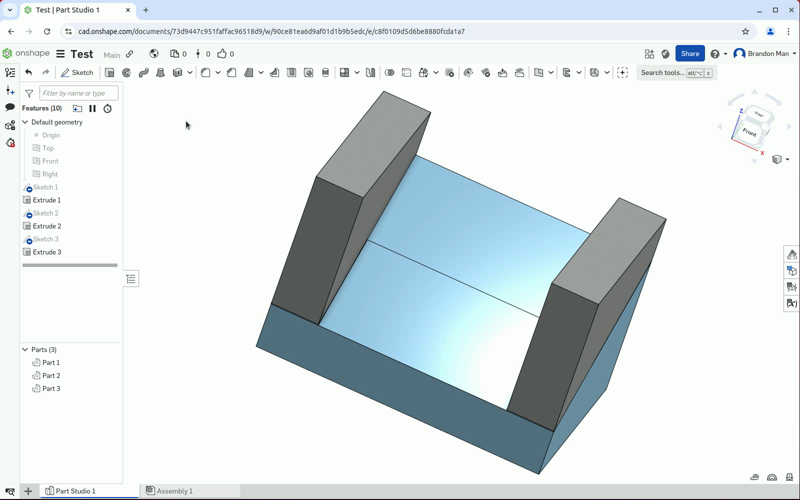
key(left, 2)
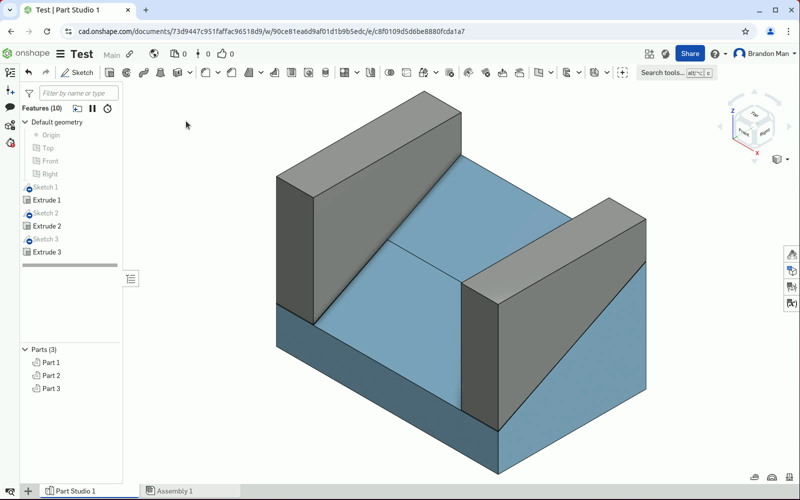
mouse_move(73, 189)
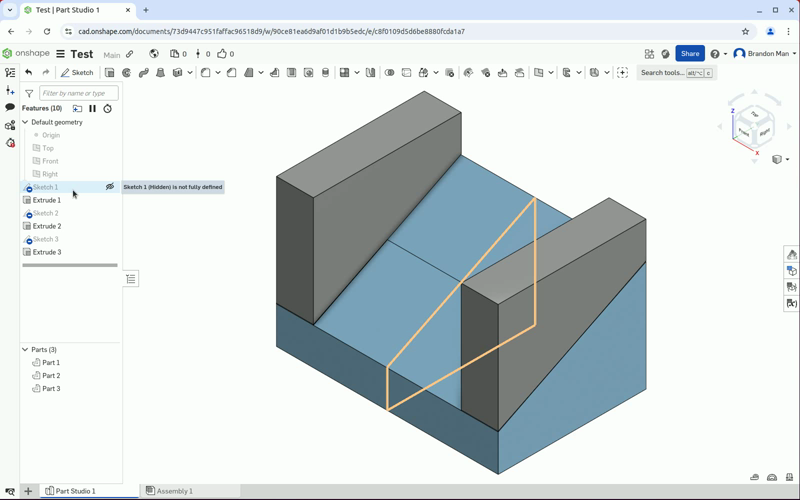
click(73, 189)